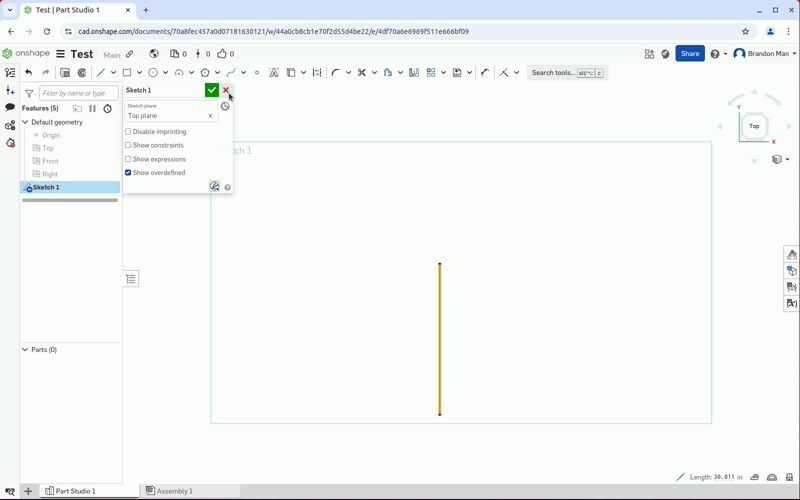
key(shift+h)
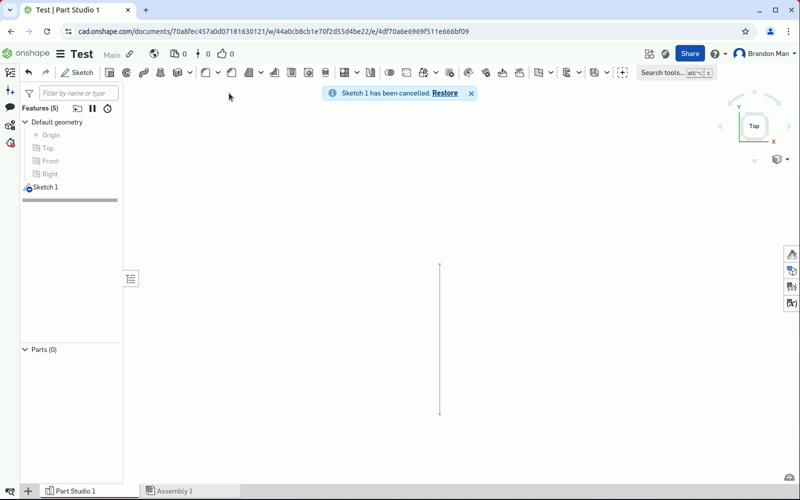
mouse_move(73, 352)
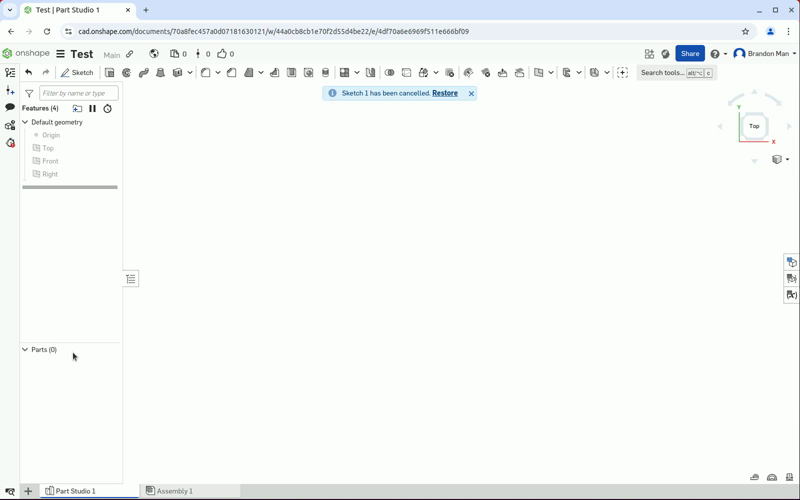
key(y)
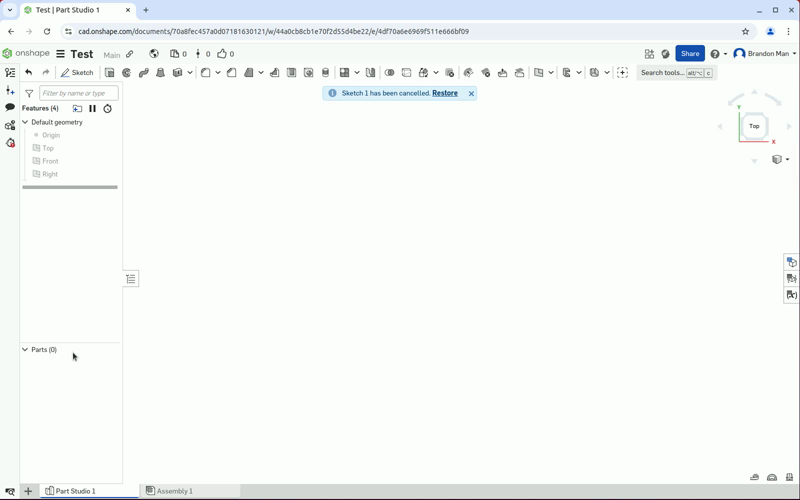
key(shift+p)
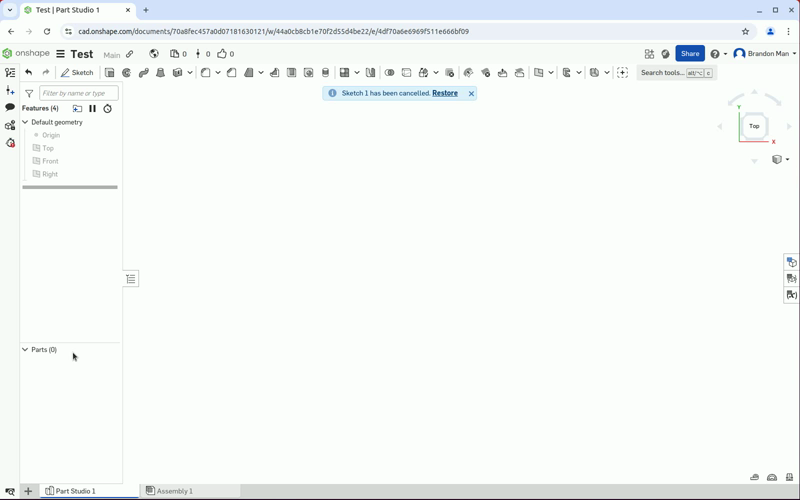
key(space)
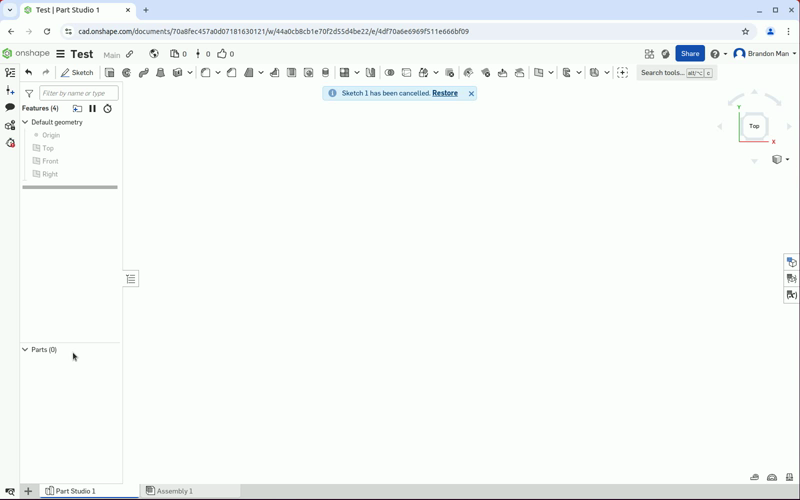
key_down(shift)
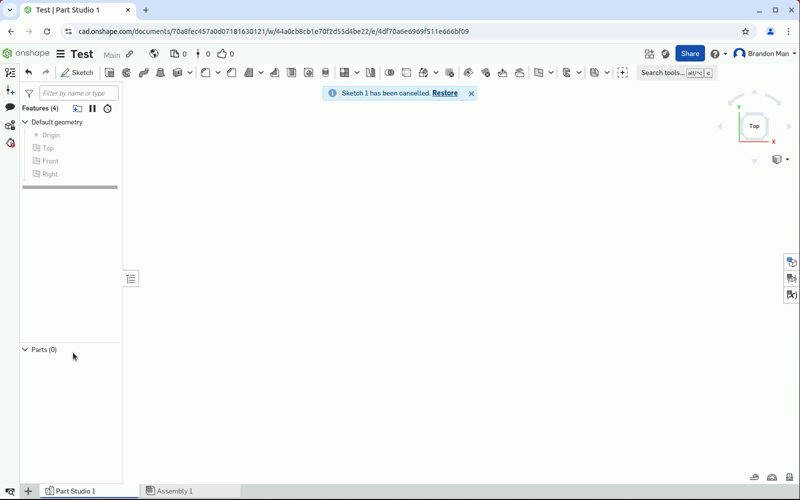
key(up)
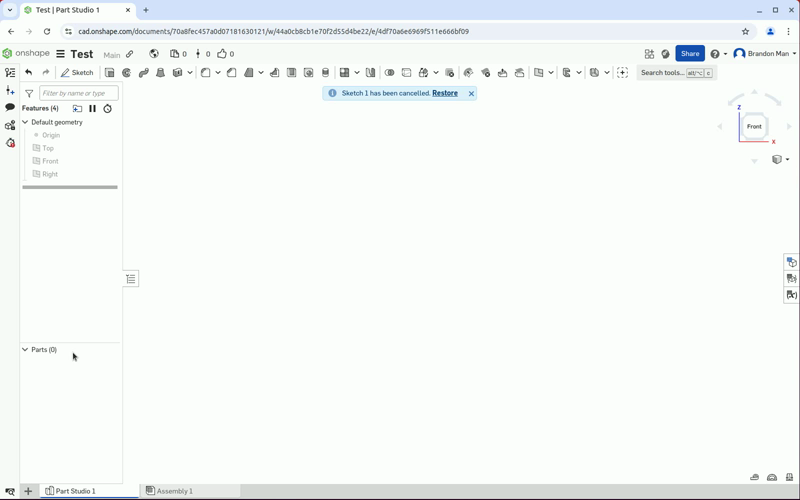
key_up(shift)
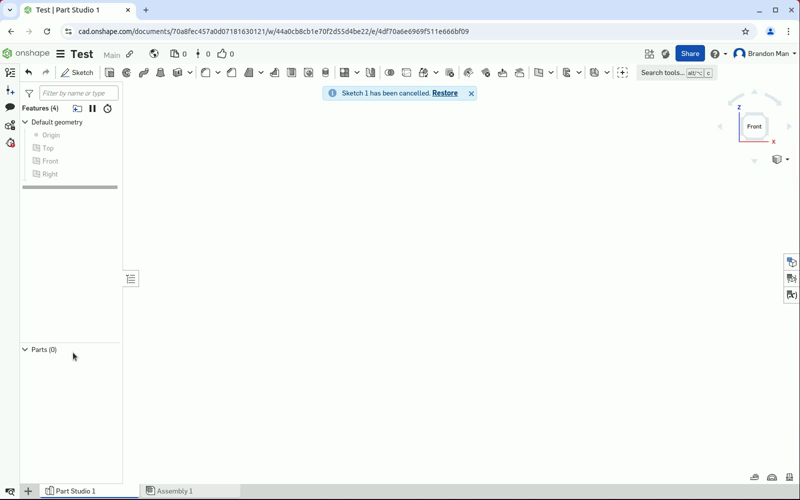
mouse_move(73, 352)
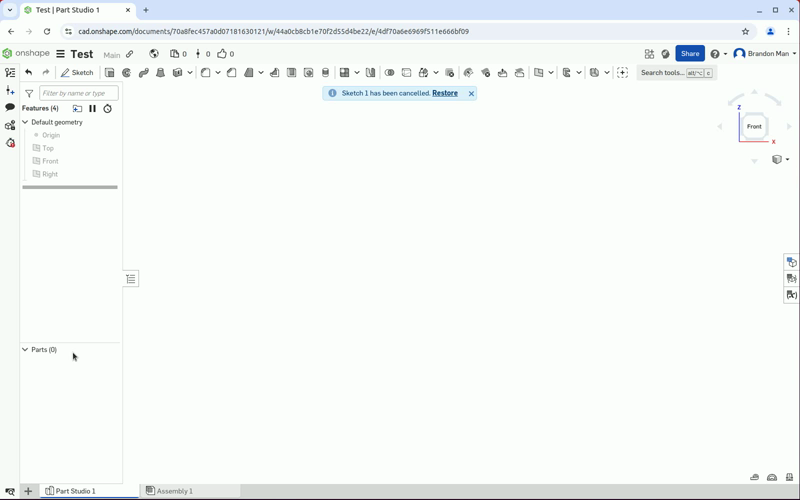
key(shift+y)
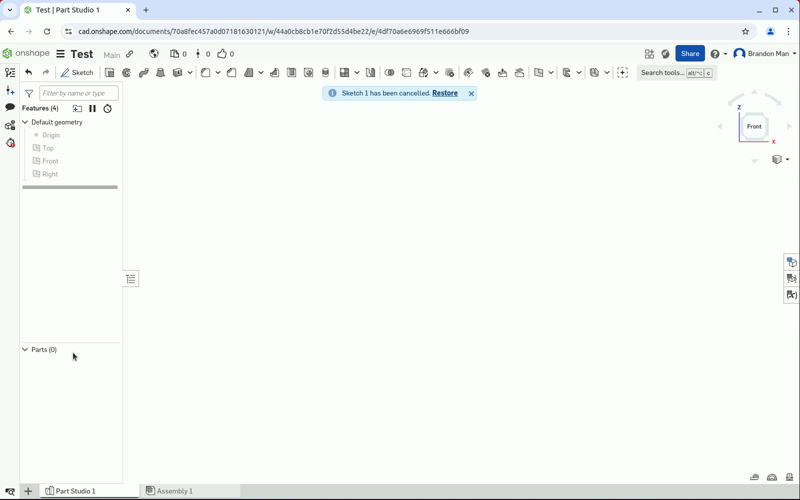
key(shift+s)
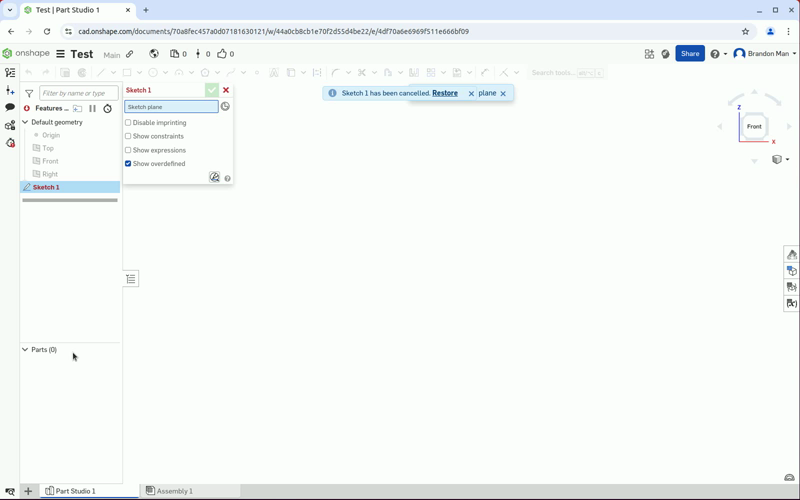
mouse_move(73, 163)
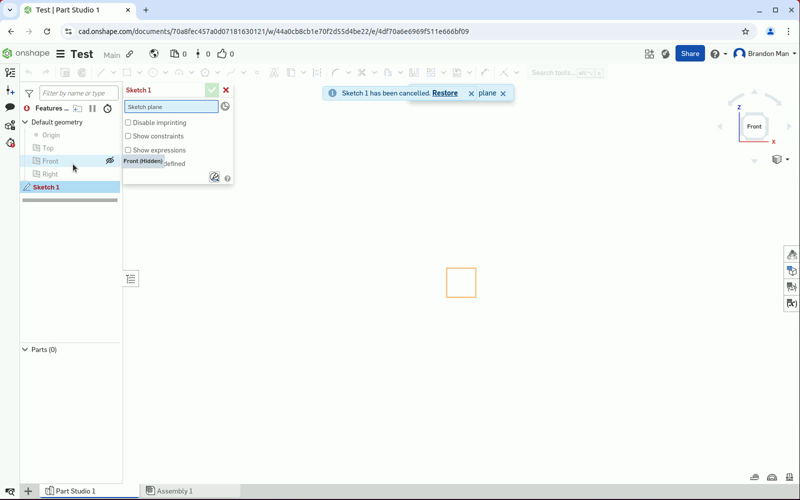
click(73, 163)
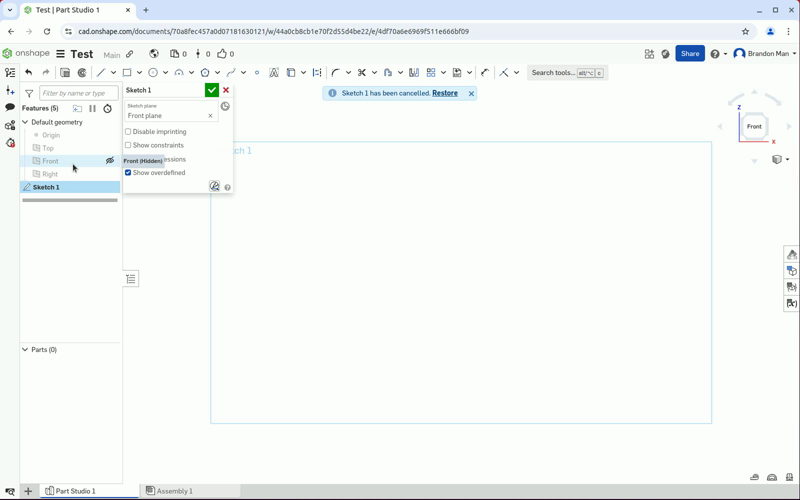
mouse_move(73, 352)
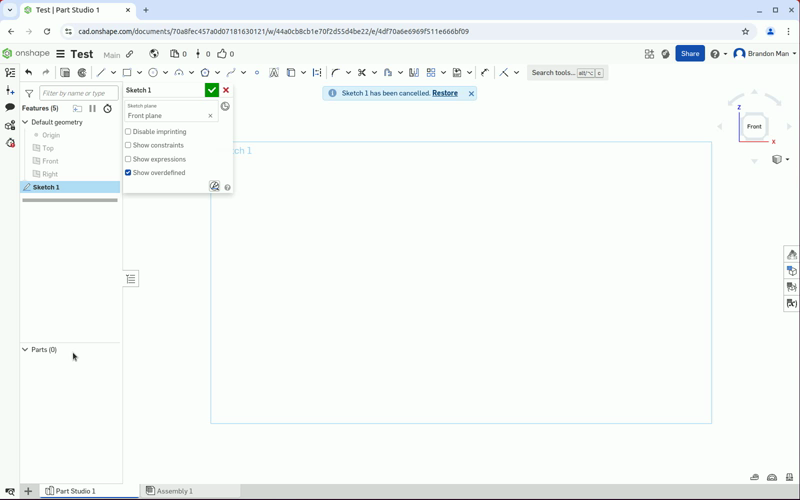
key(y)
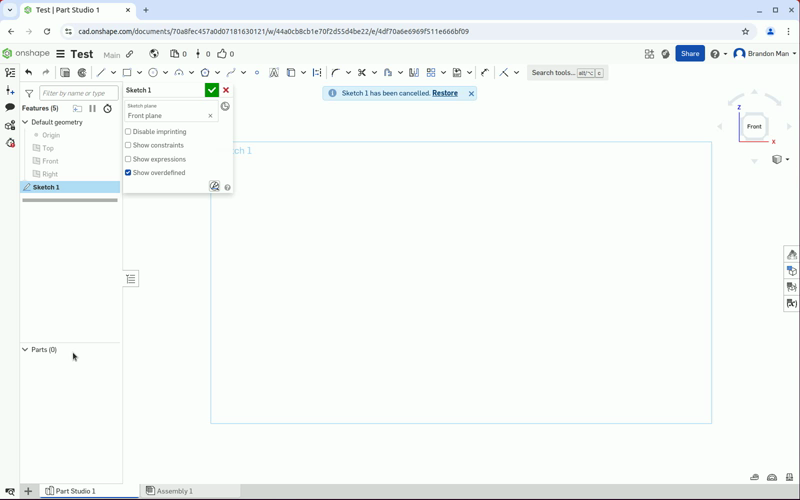
key(l)
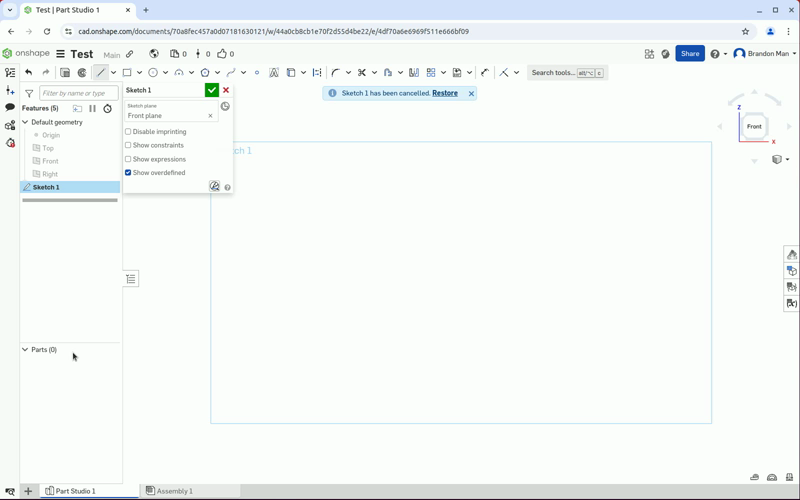
key_down(shift)
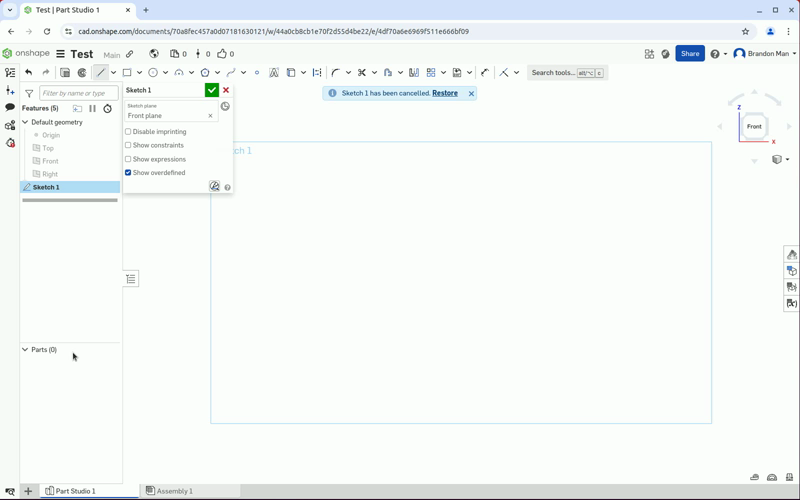
mouse_move(417, 333)
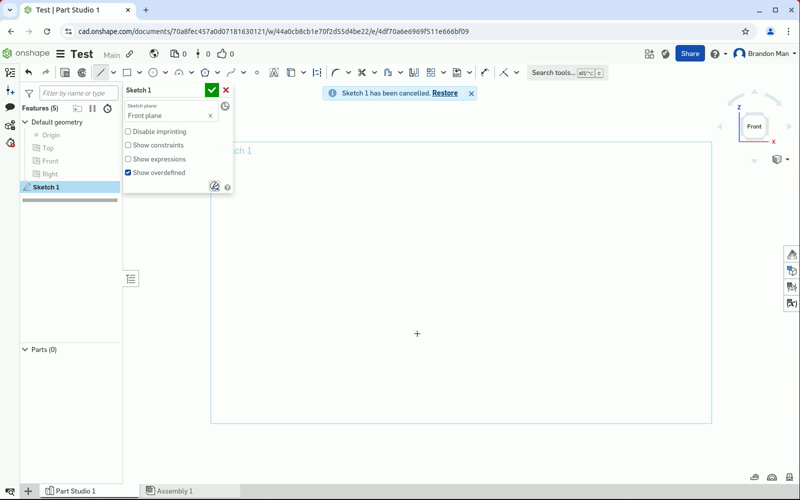
click(417, 333)
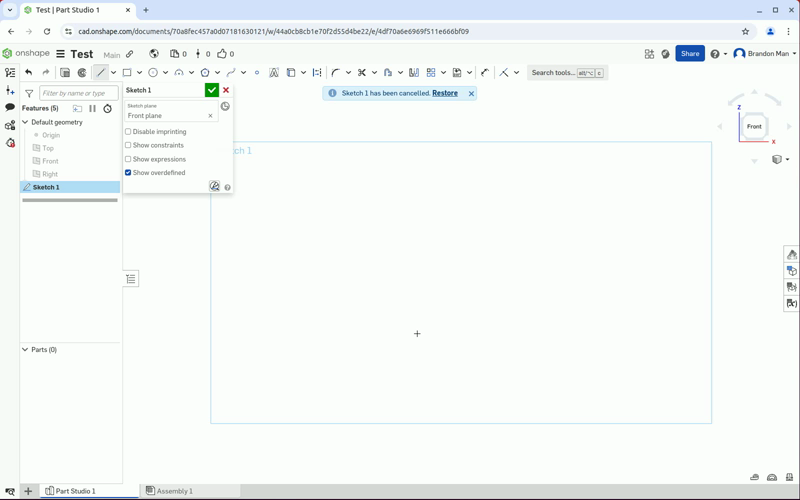
key_up(shift)
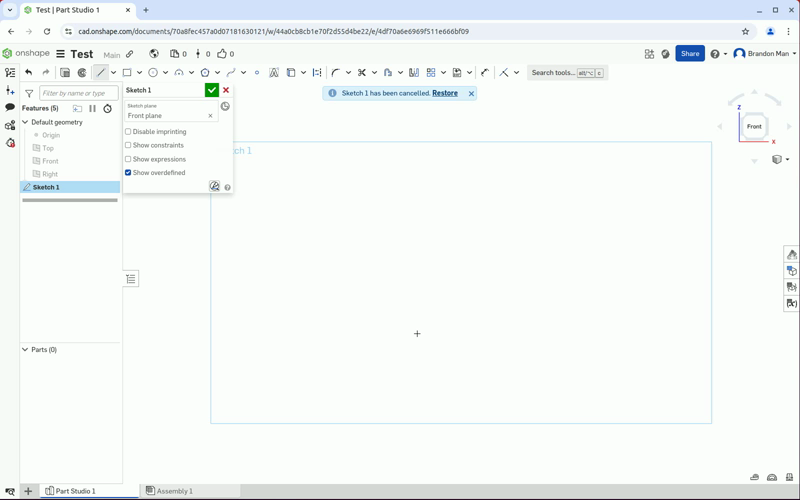
key_down(shift)
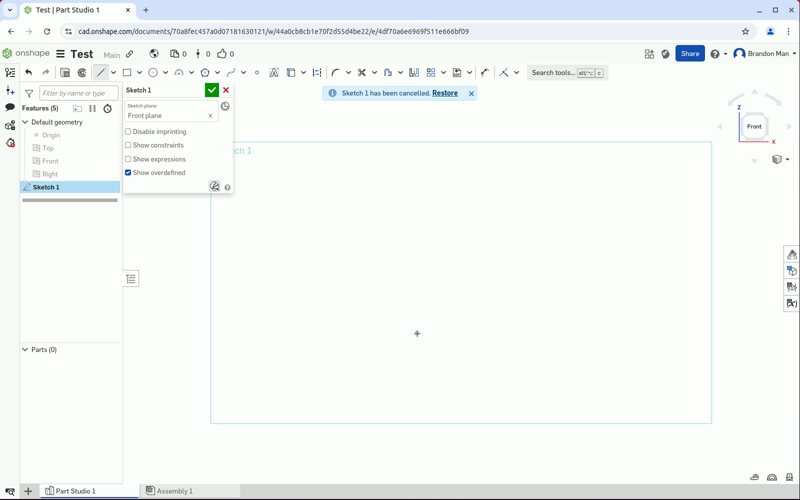
mouse_move(505, 333)
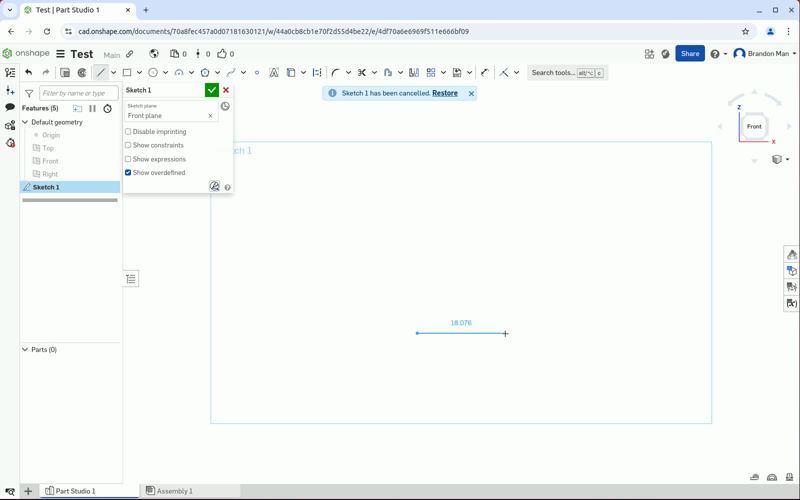
click(505, 333)
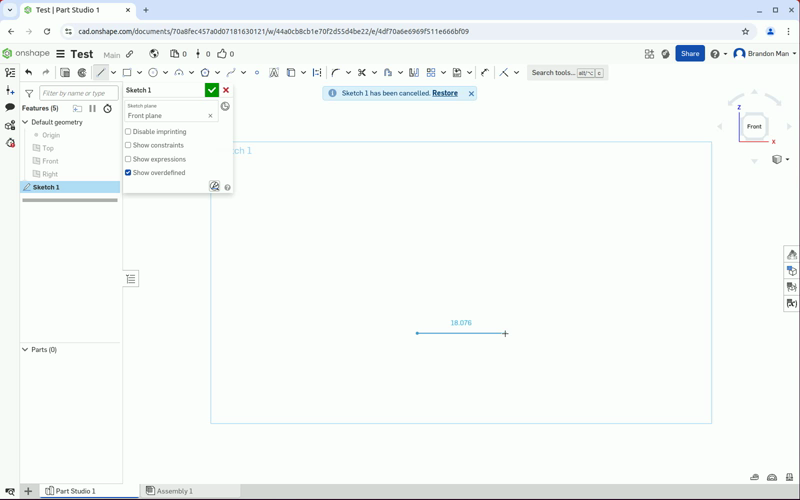
key_up(shift)
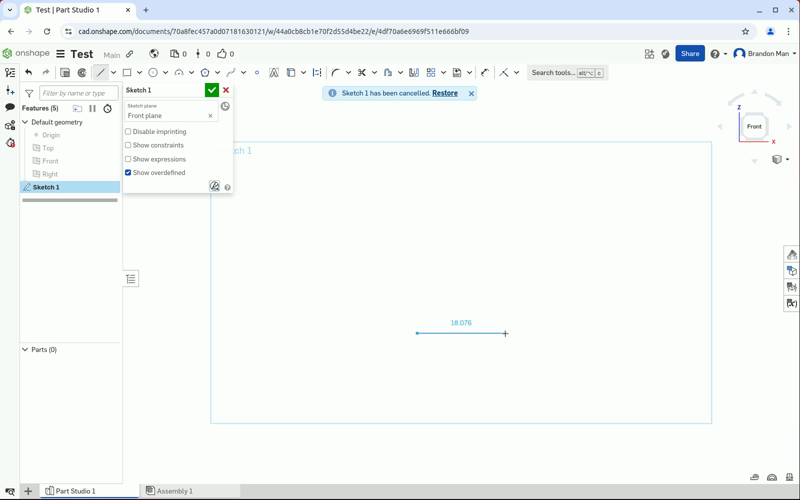
key_down(shift)
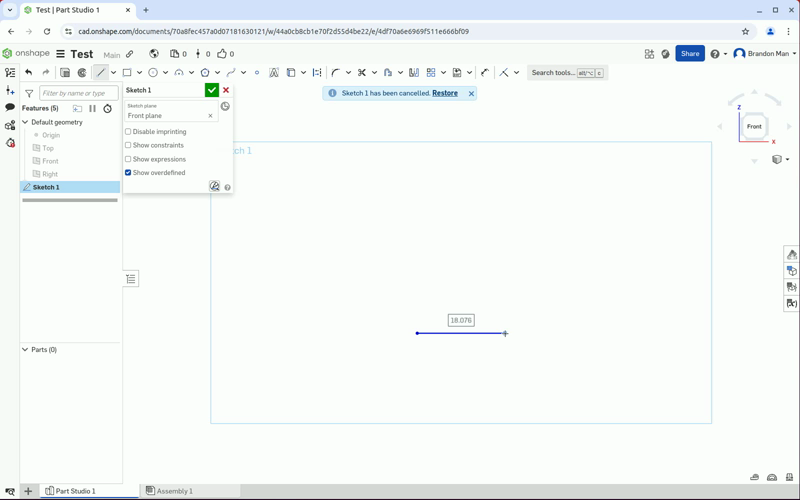
mouse_move(535, 333)
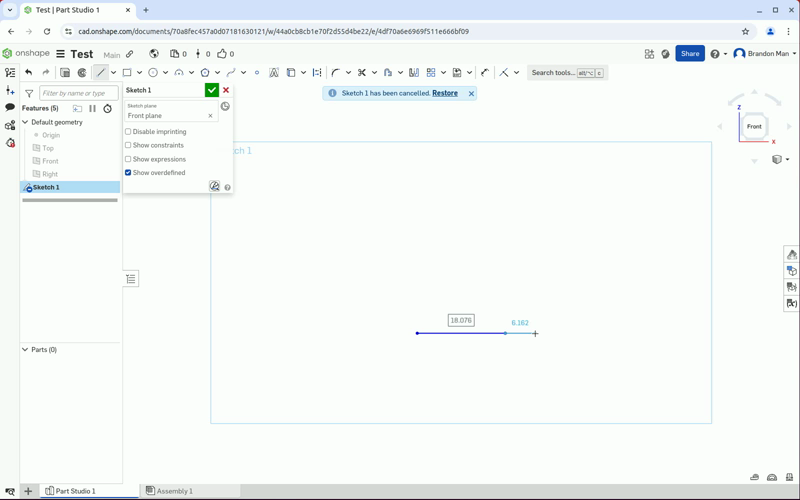
mouse_move(505, 308)
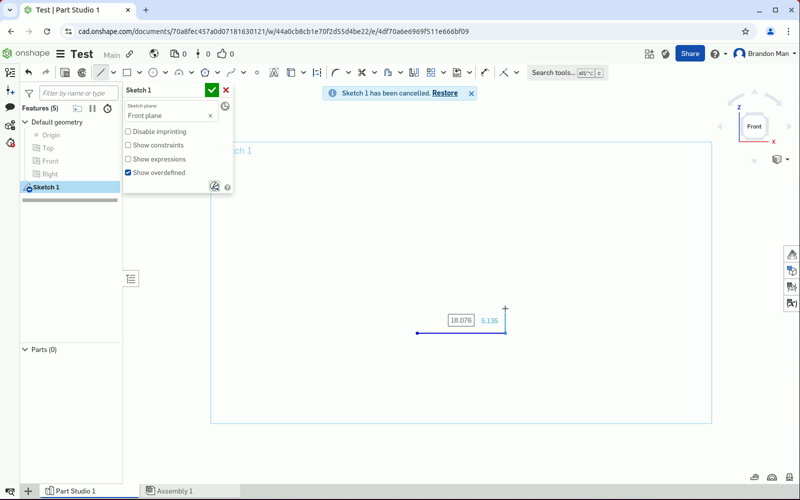
click(505, 308)
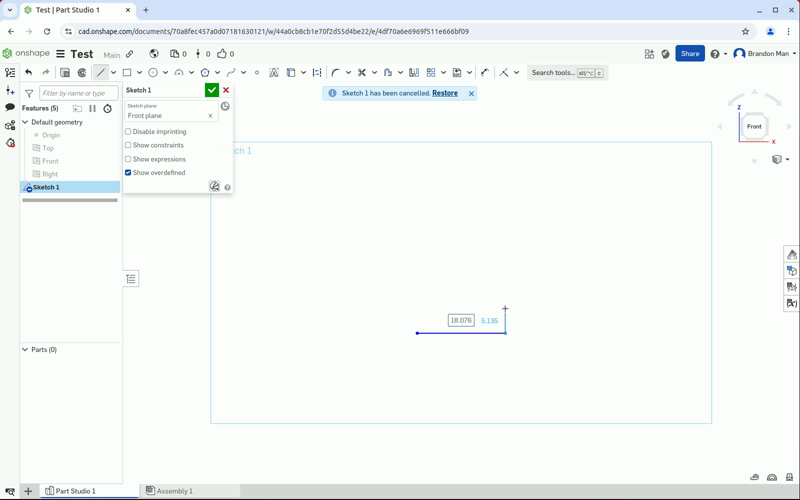
key_up(shift)
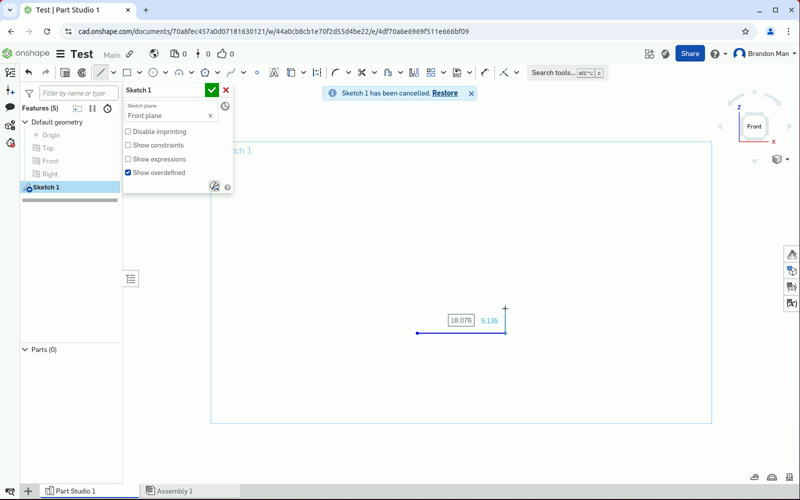
key_down(shift)
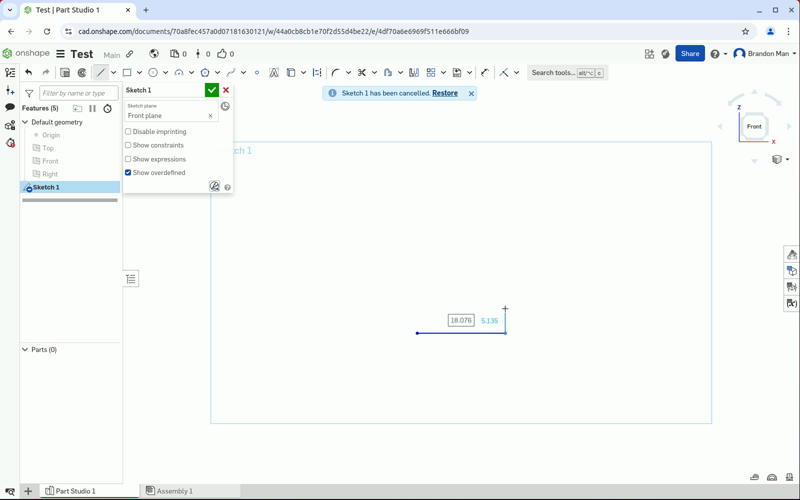
mouse_move(535, 308)
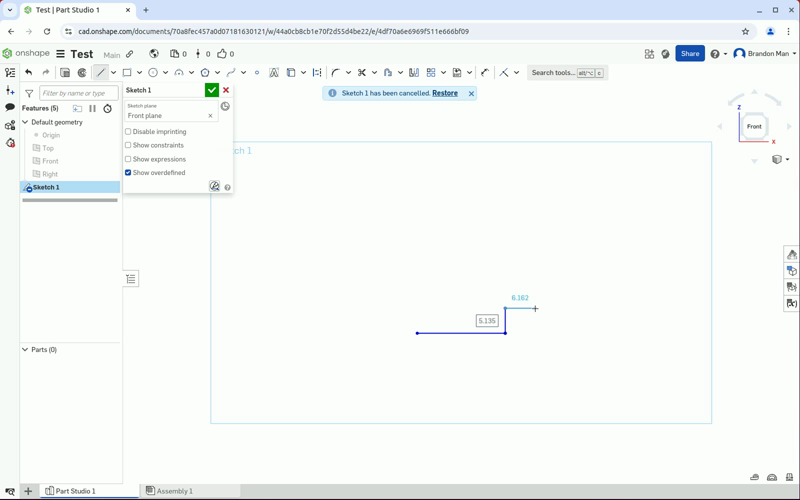
mouse_move(480, 308)
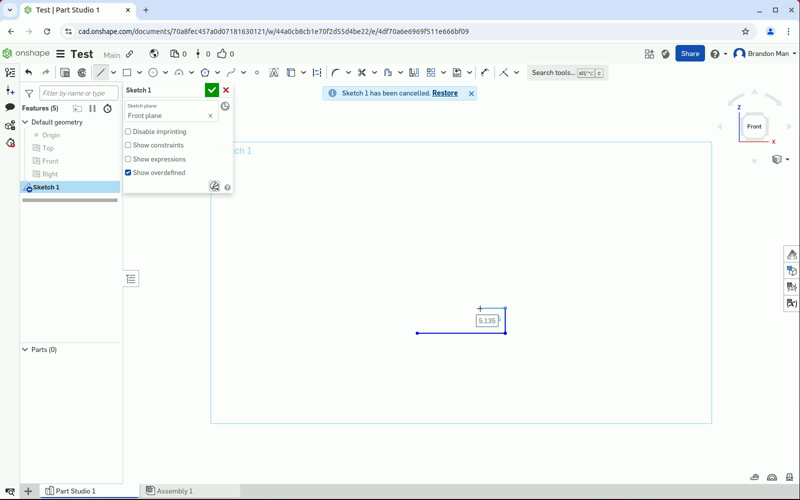
click(480, 308)
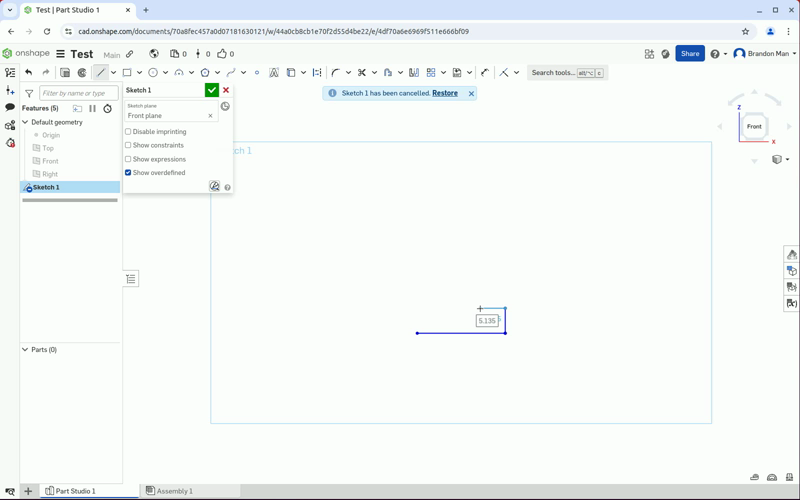
key_up(shift)
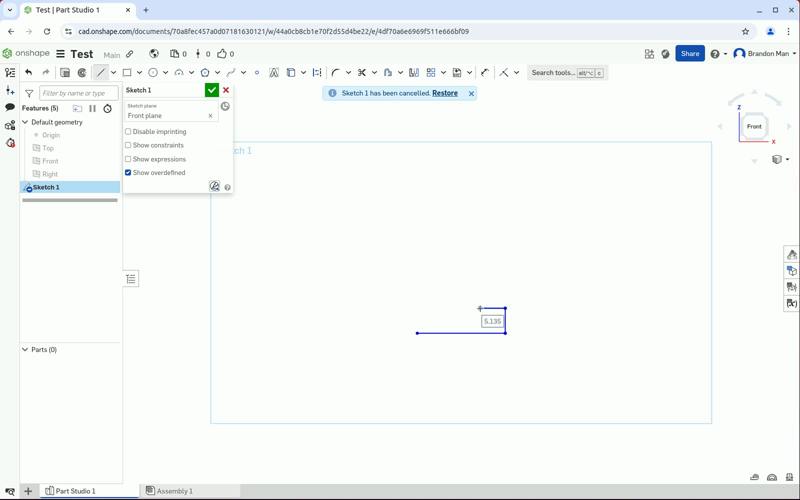
key_down(shift)
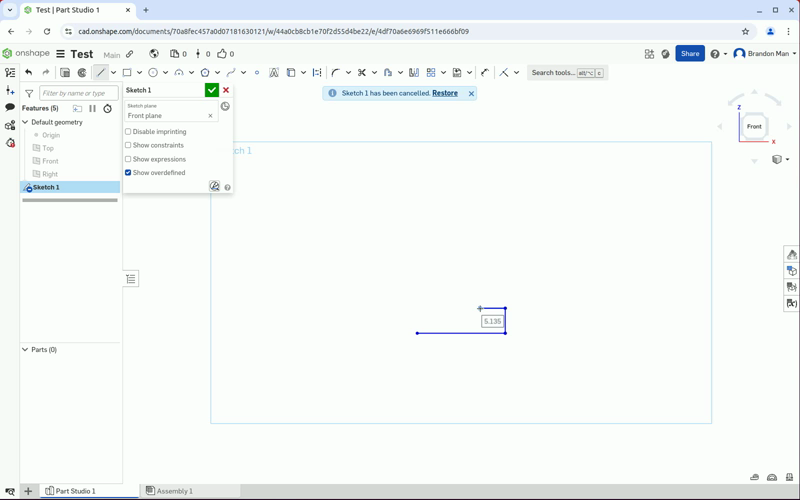
mouse_move(480, 245)
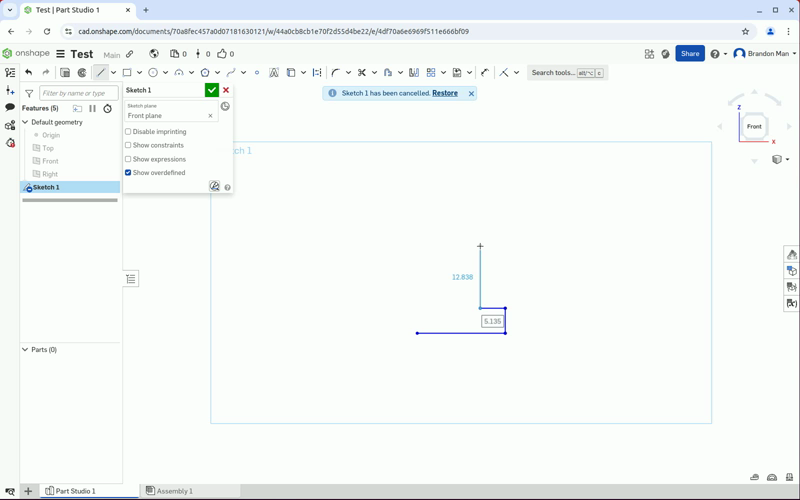
click(480, 245)
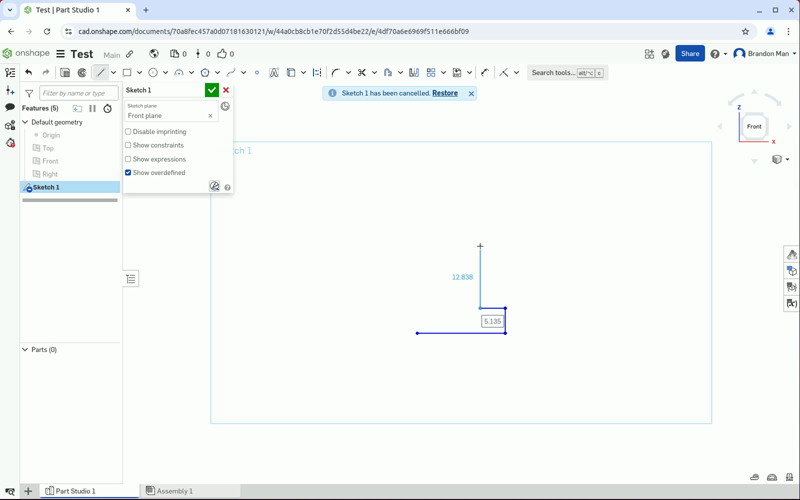
key_up(shift)
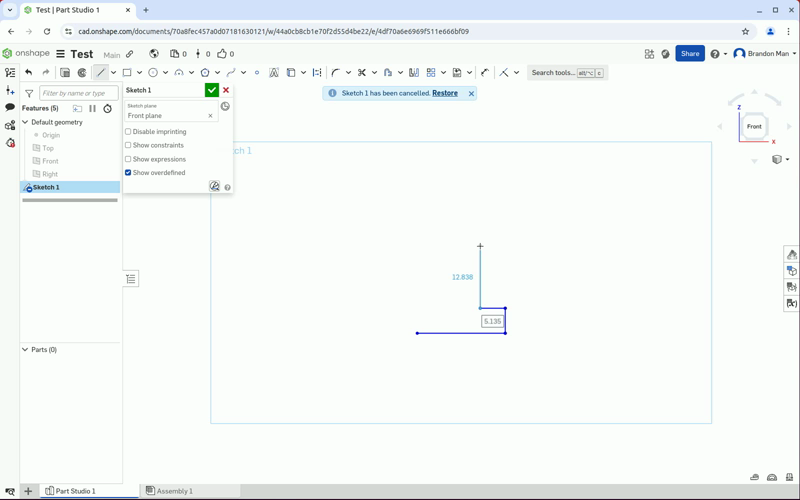
key_down(shift)
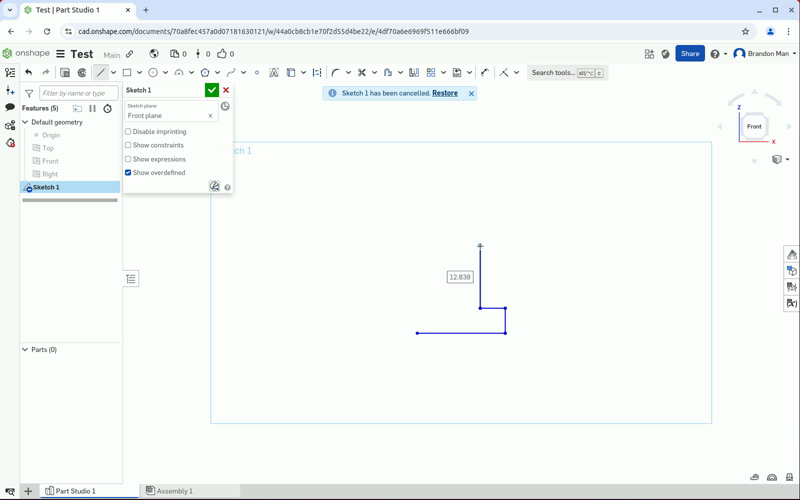
mouse_move(510, 245)
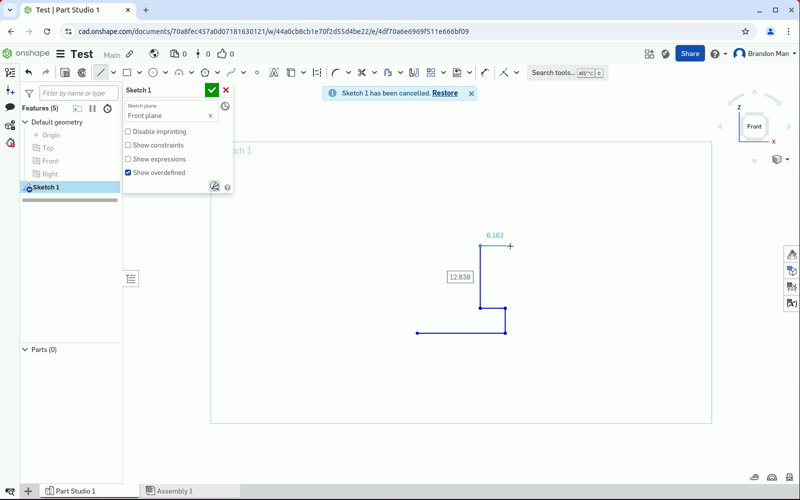
mouse_move(505, 245)
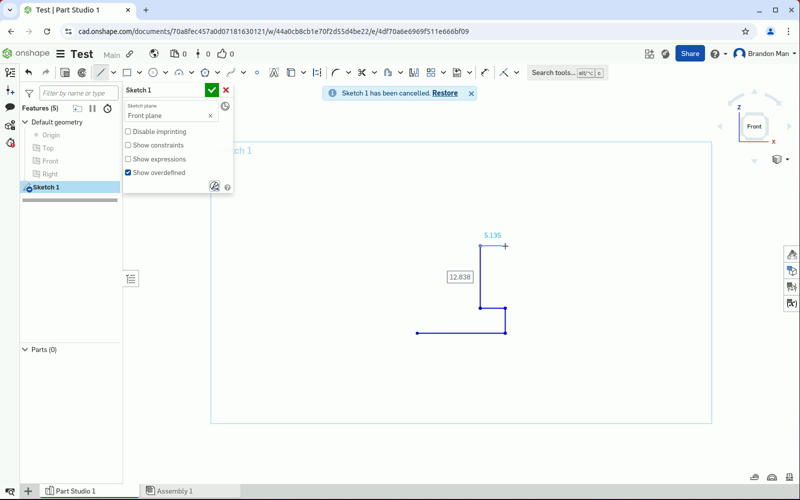
click(505, 245)
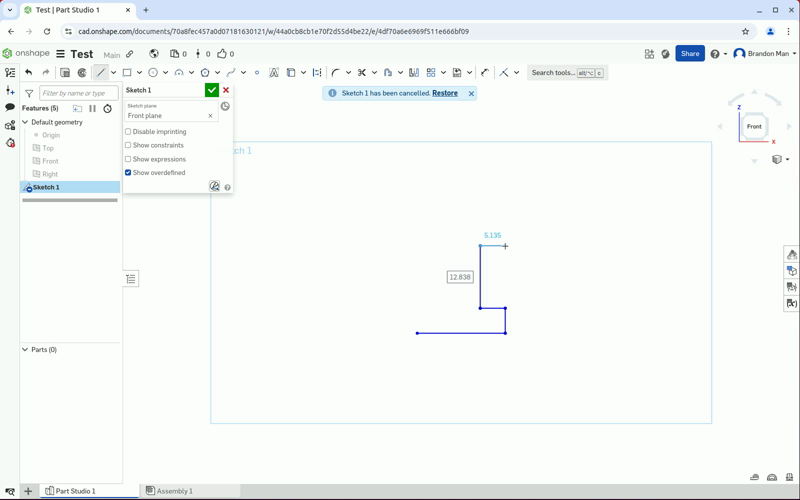
key_up(shift)
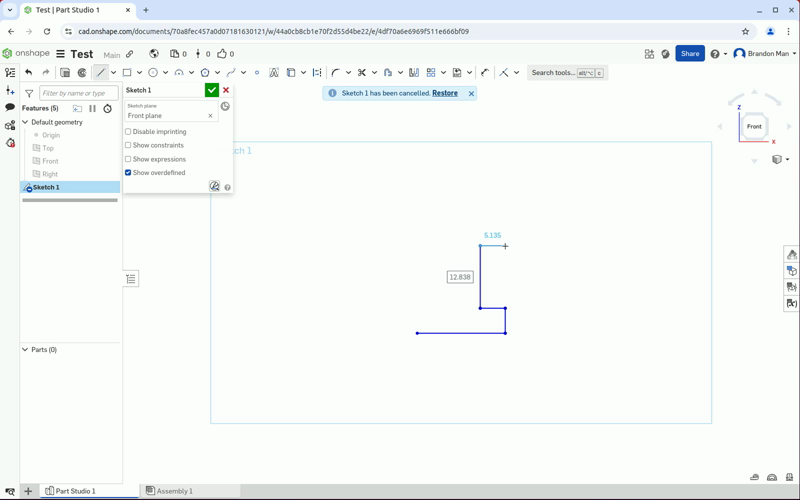
key_down(shift)
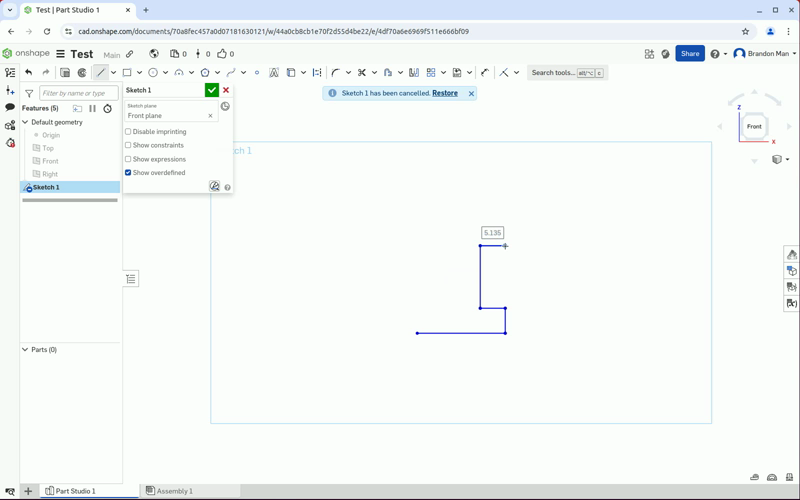
mouse_move(535, 245)
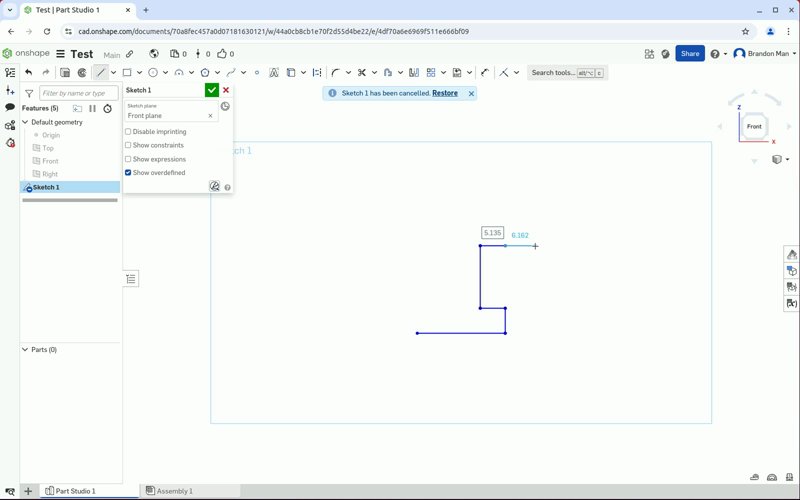
mouse_move(505, 220)
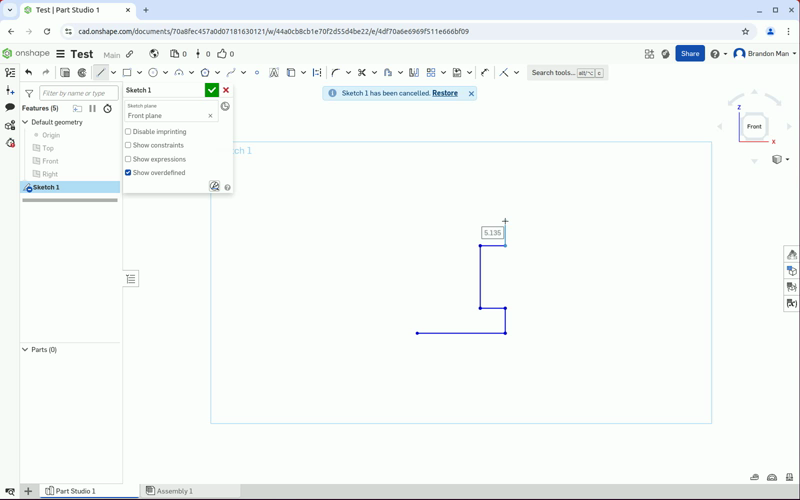
click(505, 220)
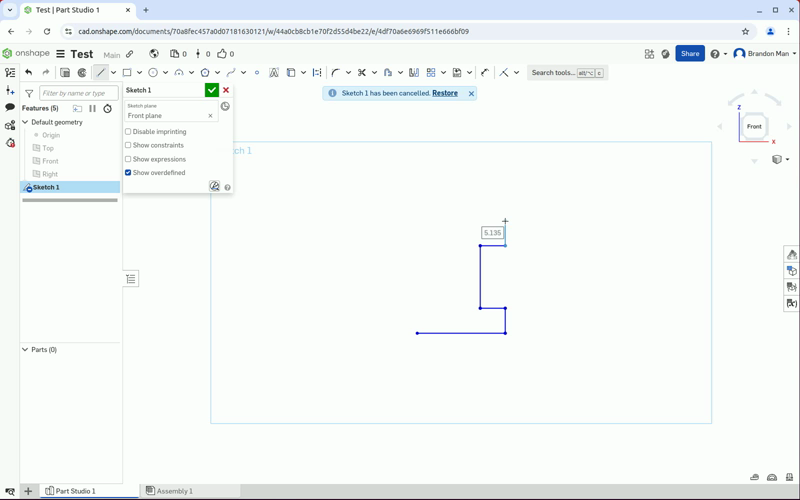
key_up(shift)
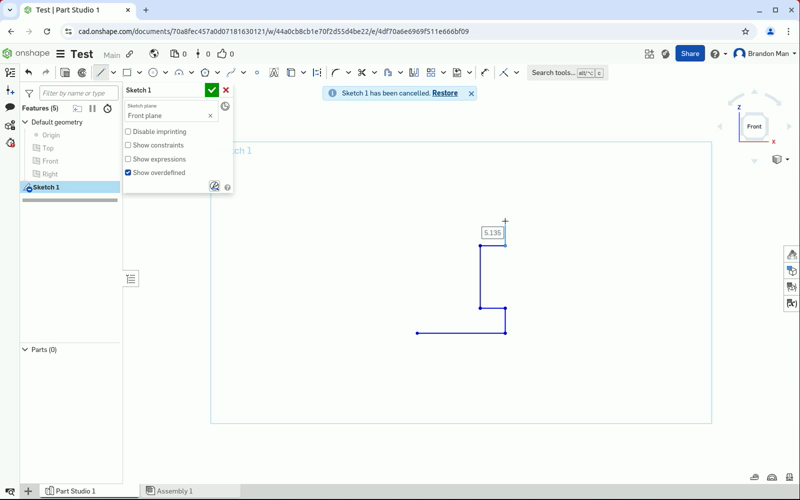
key_down(shift)
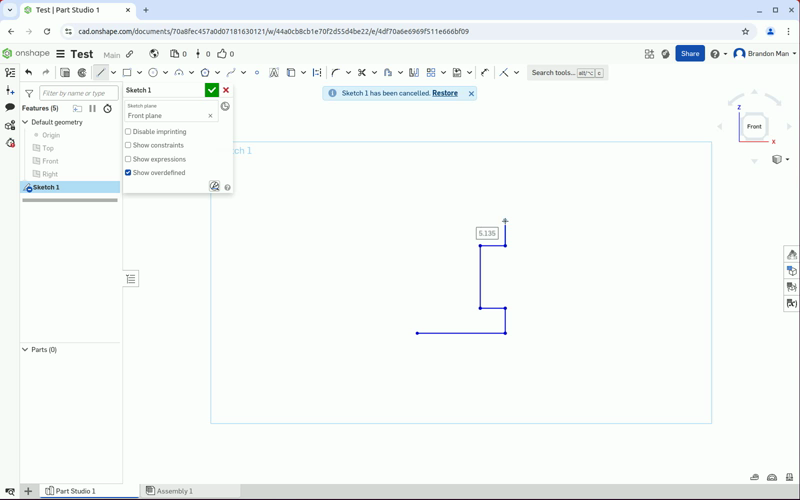
mouse_move(417, 220)
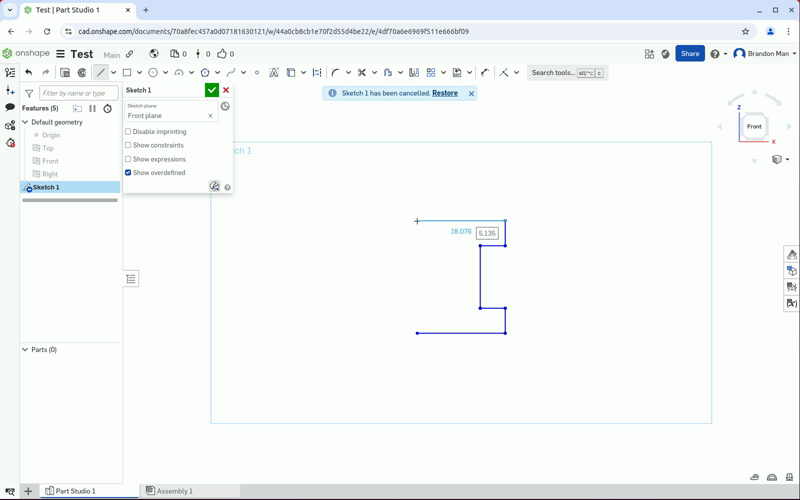
click(417, 220)
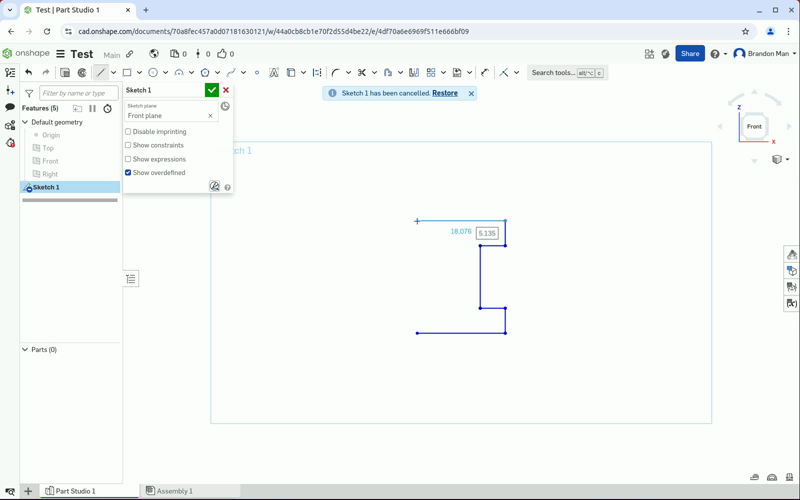
key_up(shift)
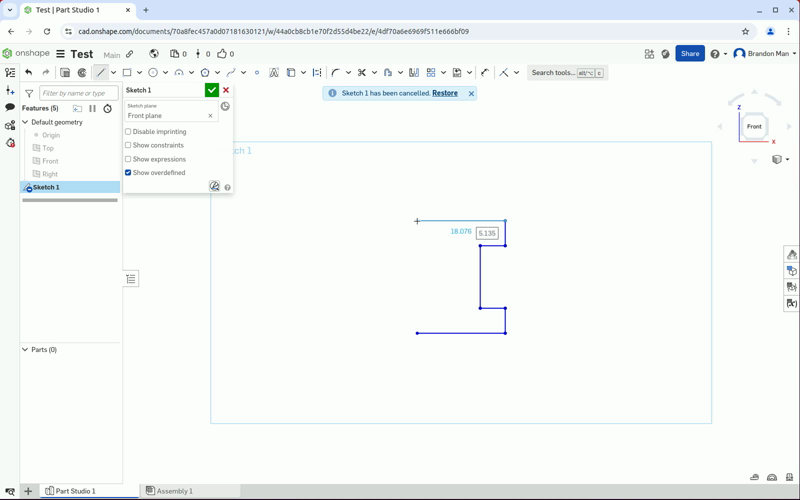
key_down(shift)
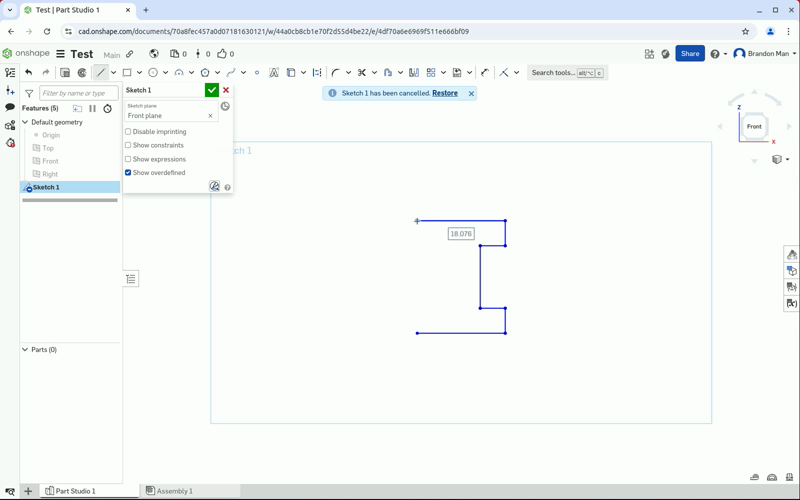
mouse_move(447, 220)
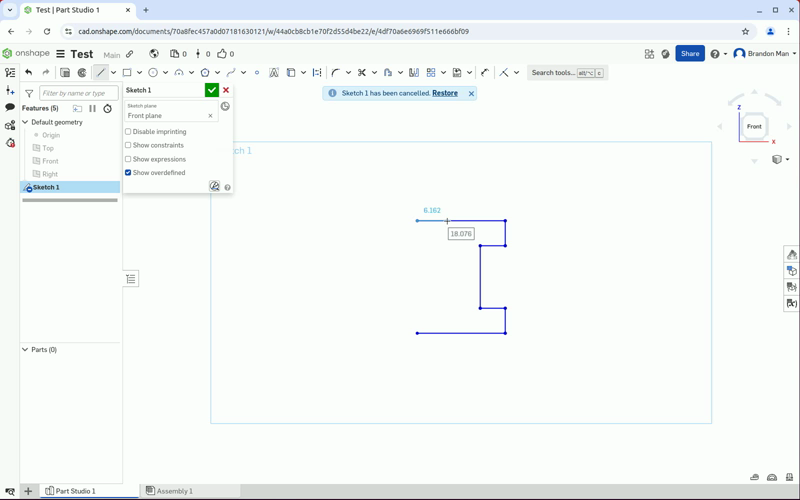
mouse_move(417, 245)
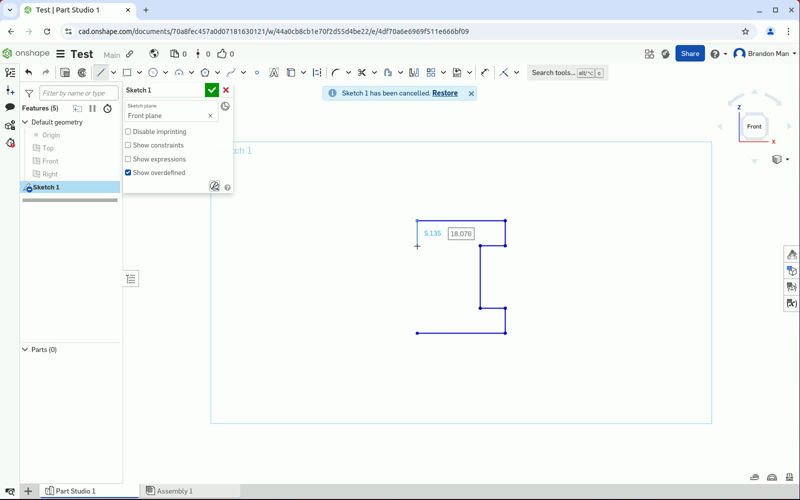
click(417, 245)
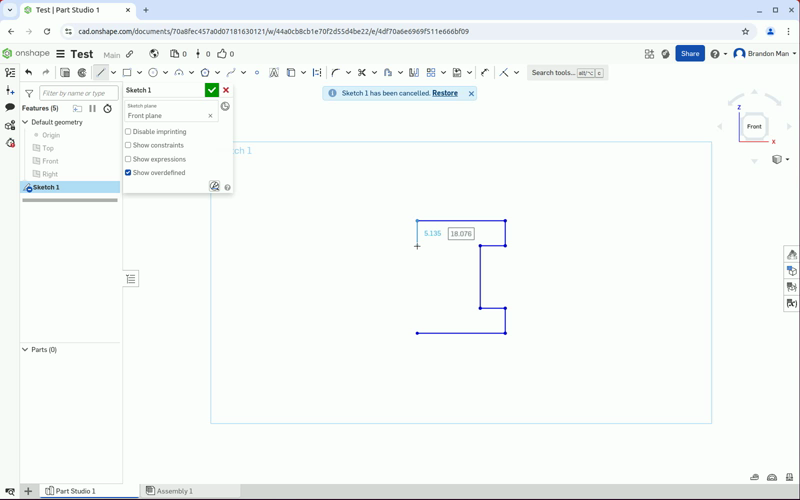
key_up(shift)
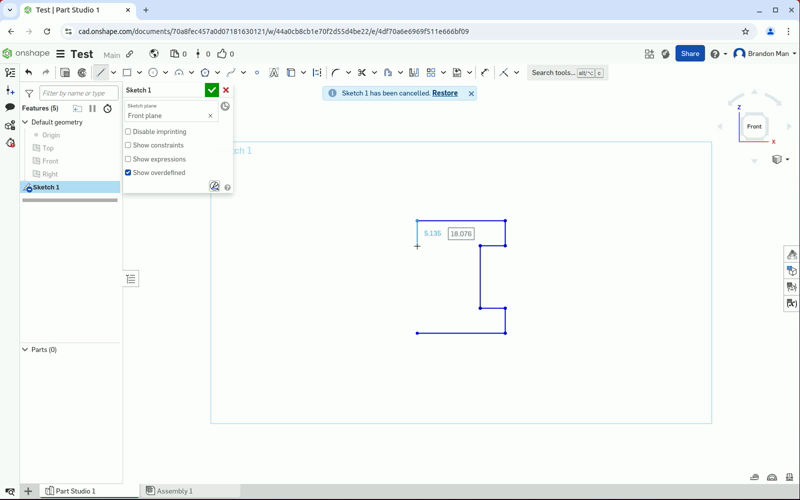
key_down(shift)
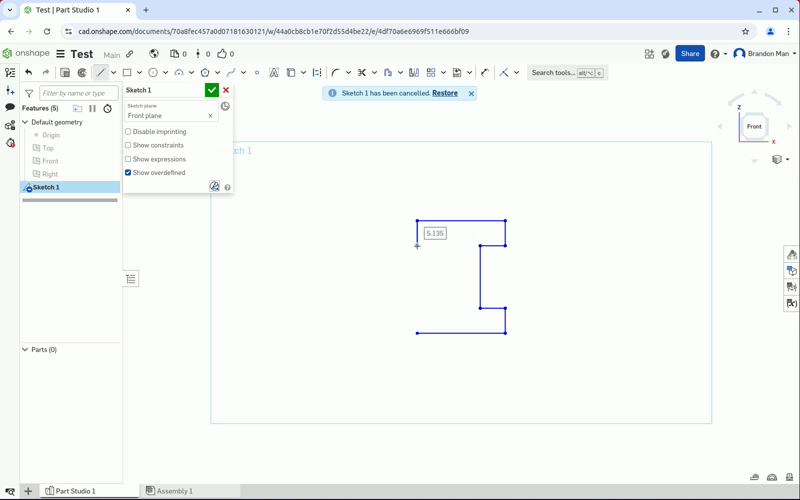
mouse_move(447, 245)
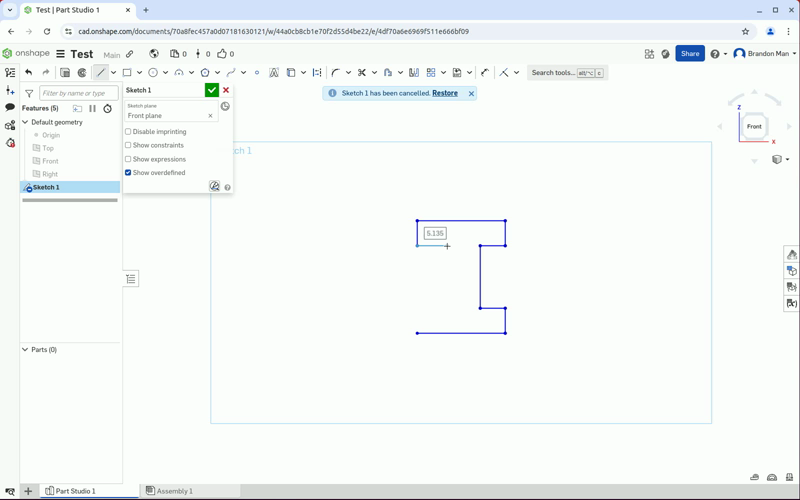
mouse_move(445, 245)
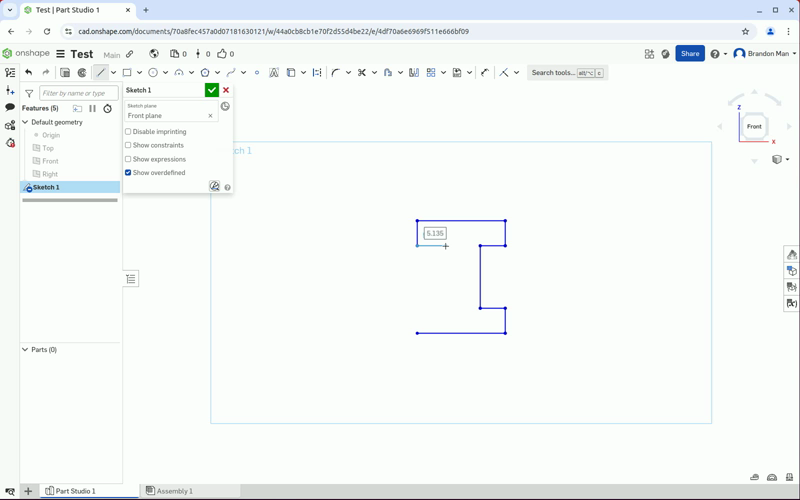
click(445, 245)
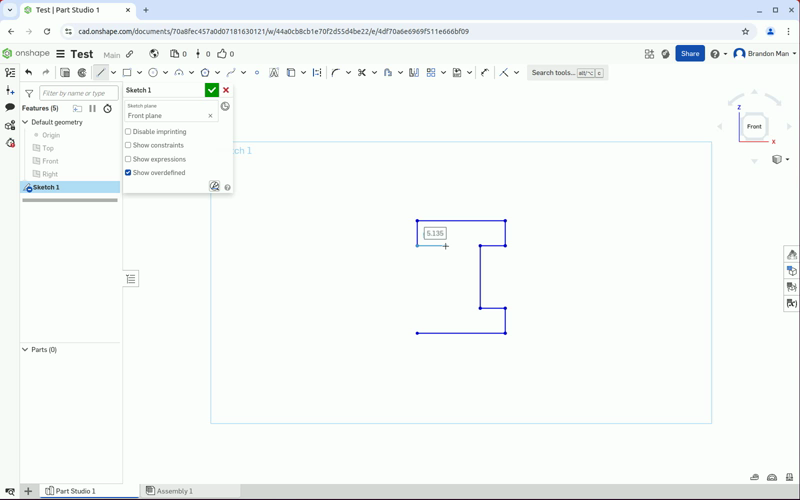
key_up(shift)
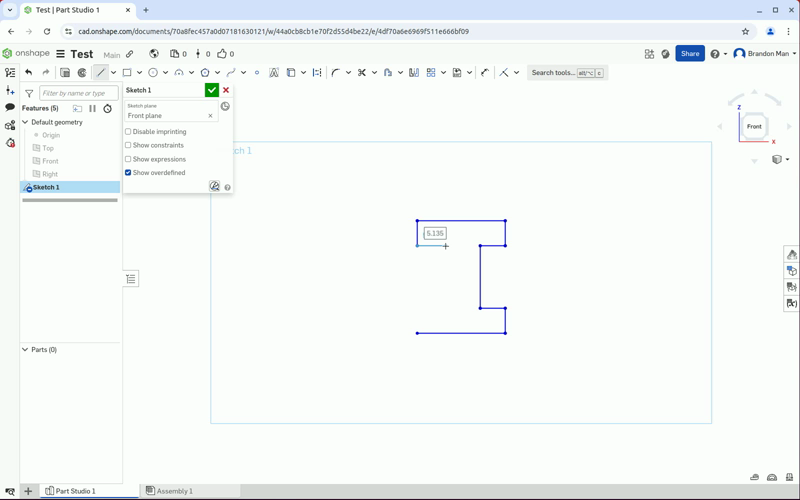
key_down(shift)
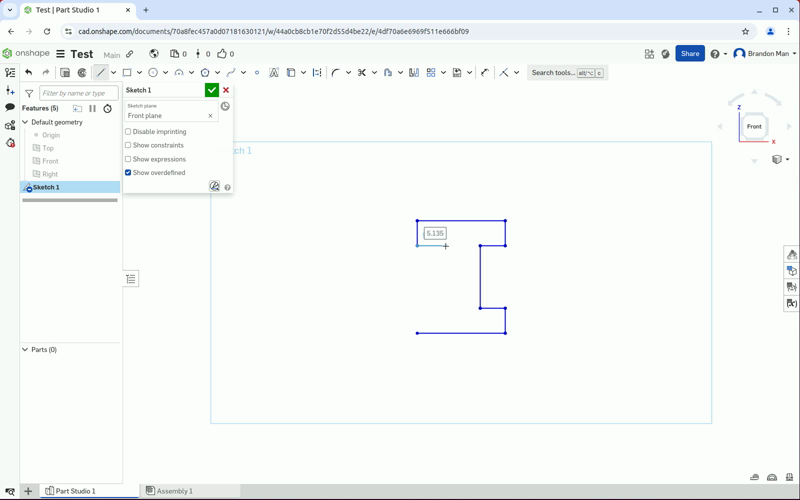
mouse_move(445, 308)
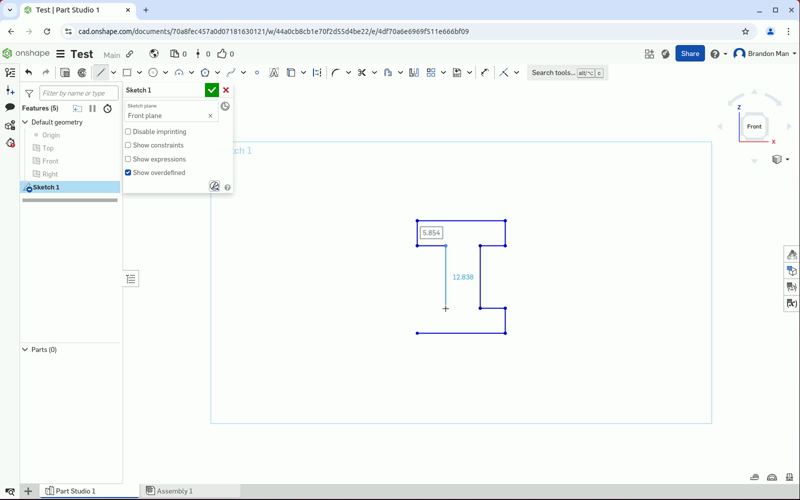
click(445, 308)
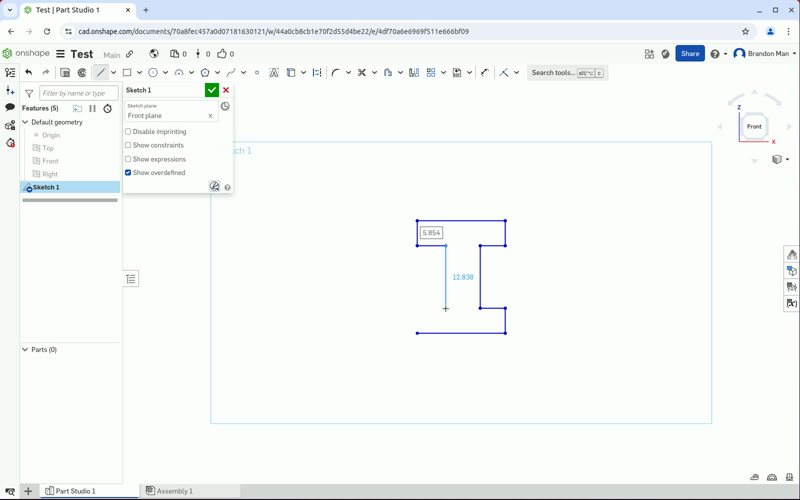
key_up(shift)
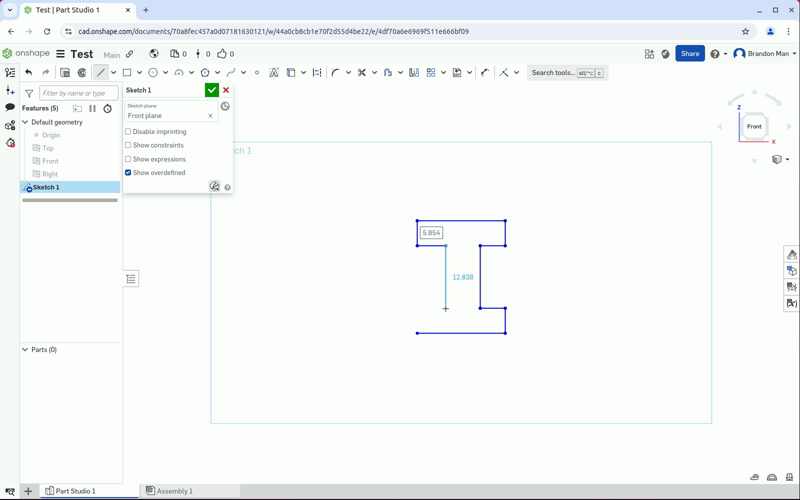
key_down(shift)
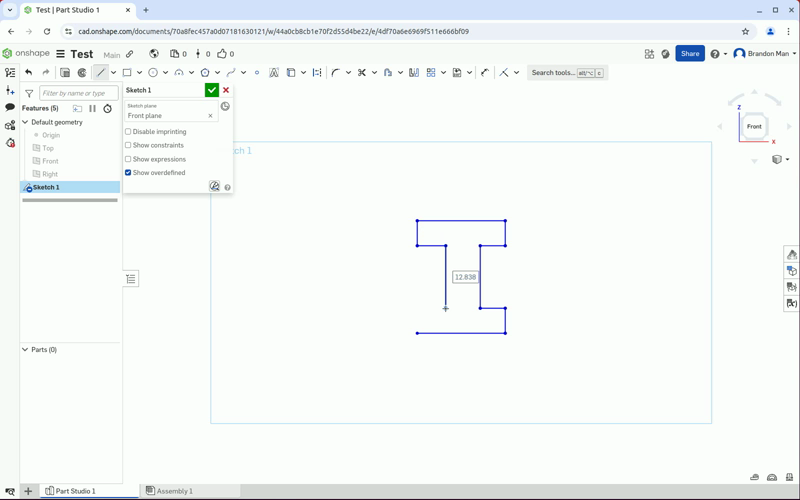
mouse_move(475, 308)
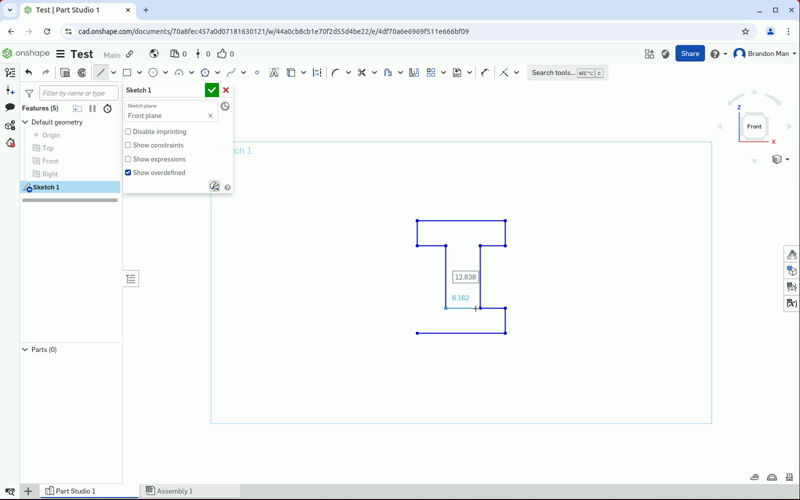
mouse_move(417, 308)
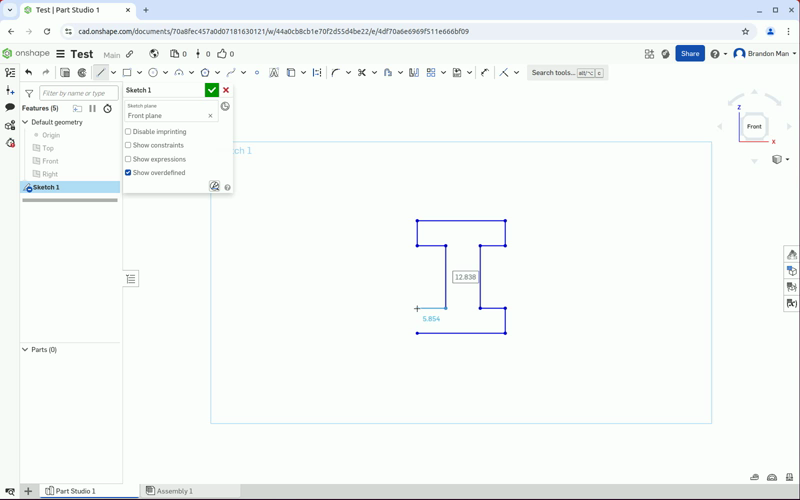
click(417, 308)
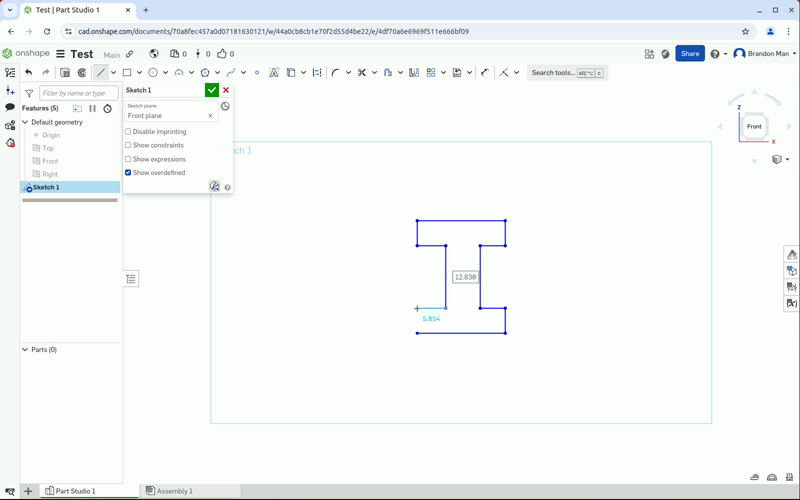
key_up(shift)
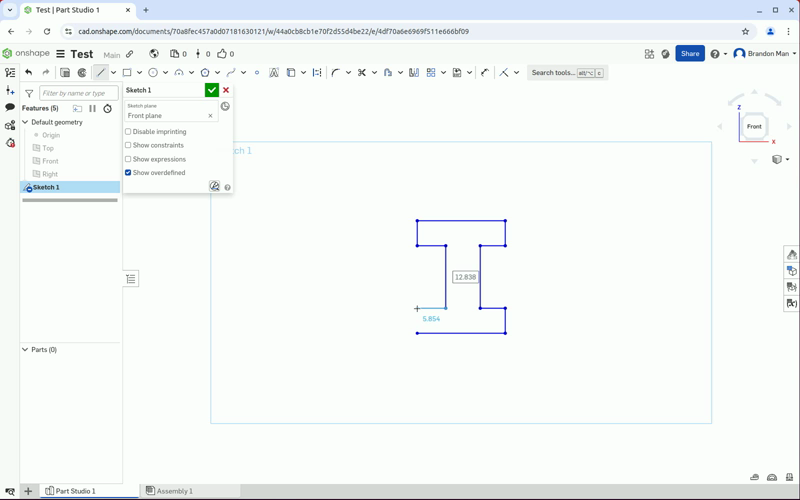
mouse_move(447, 308)
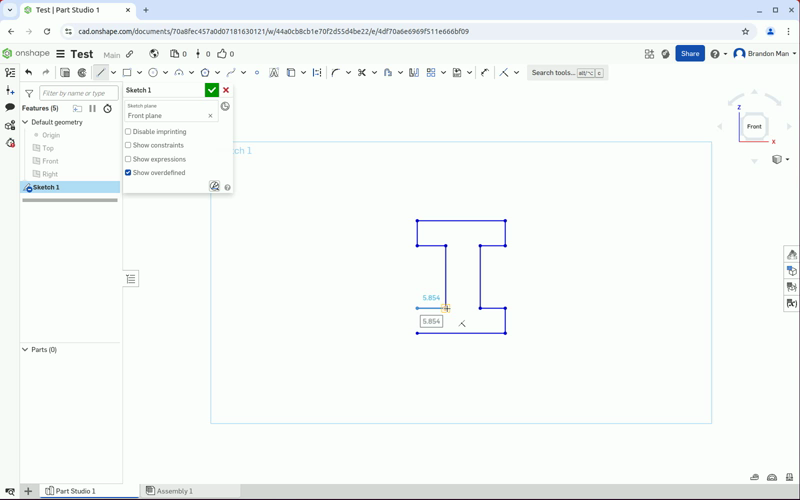
key_down(shift)
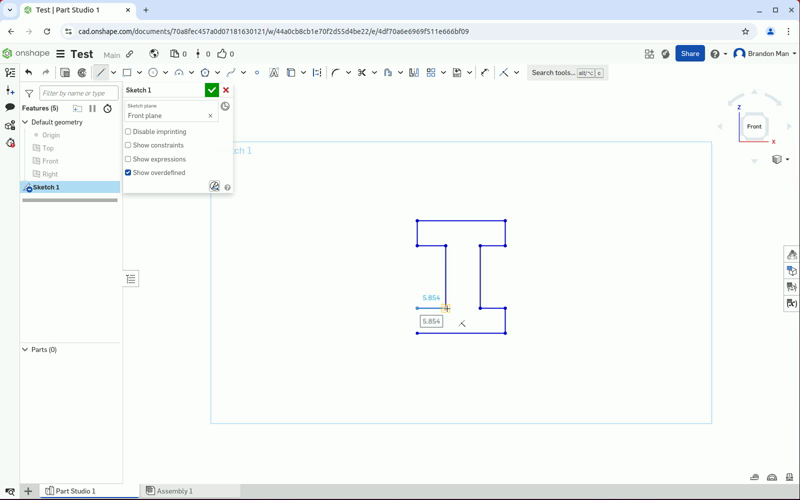
mouse_move(417, 333)
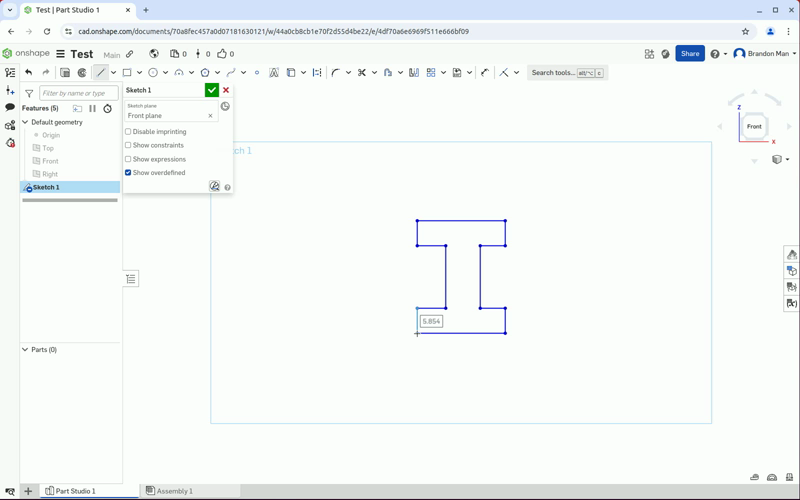
key_up(shift)
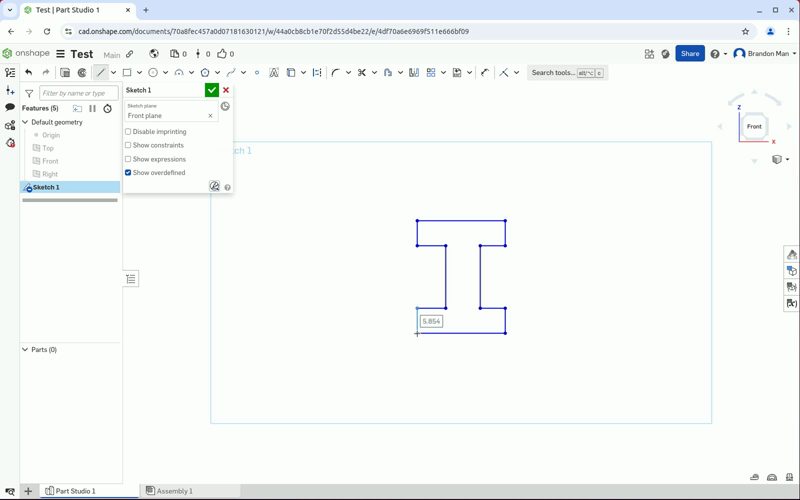
click(417, 333)
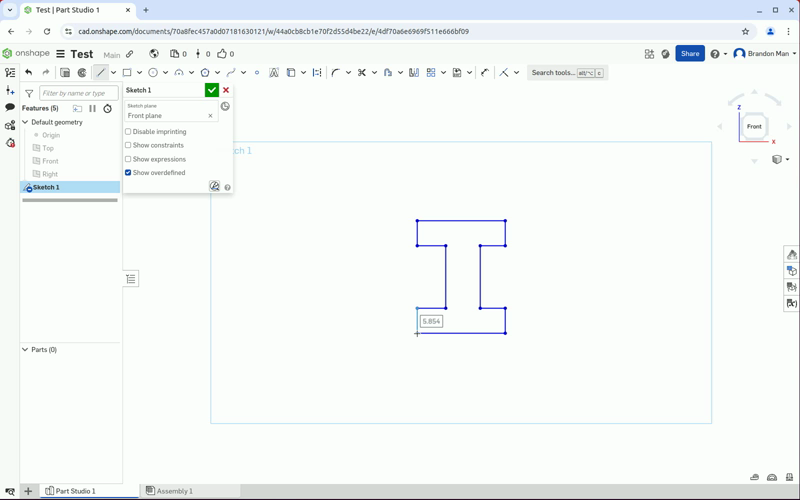
key(esc)
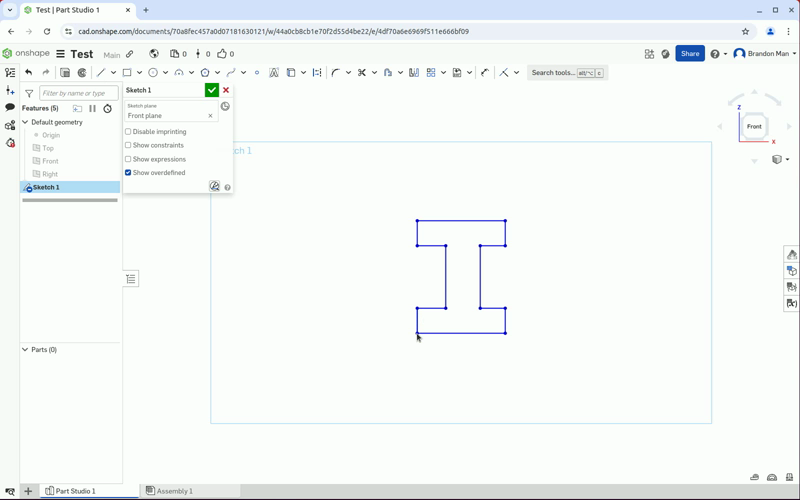
mouse_move(466, 296)
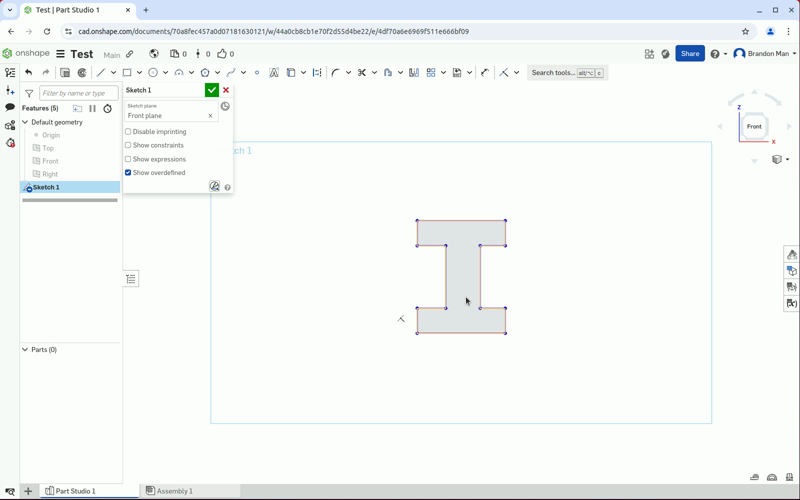
click(466, 296)
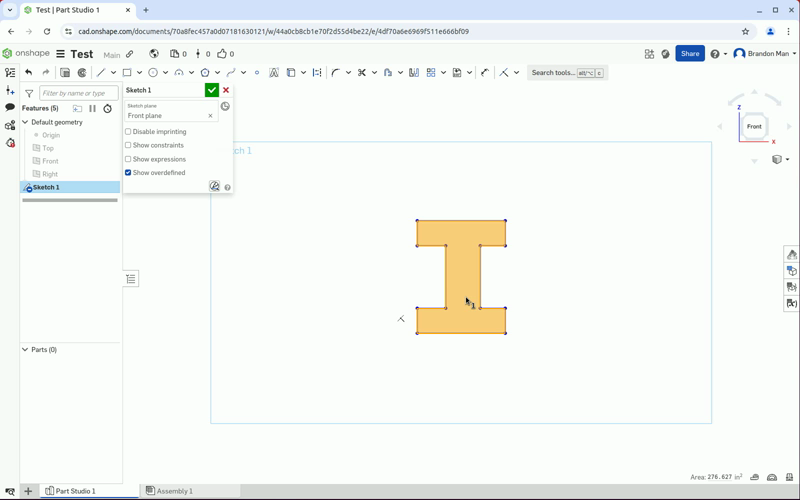
mouse_move(73, 352)
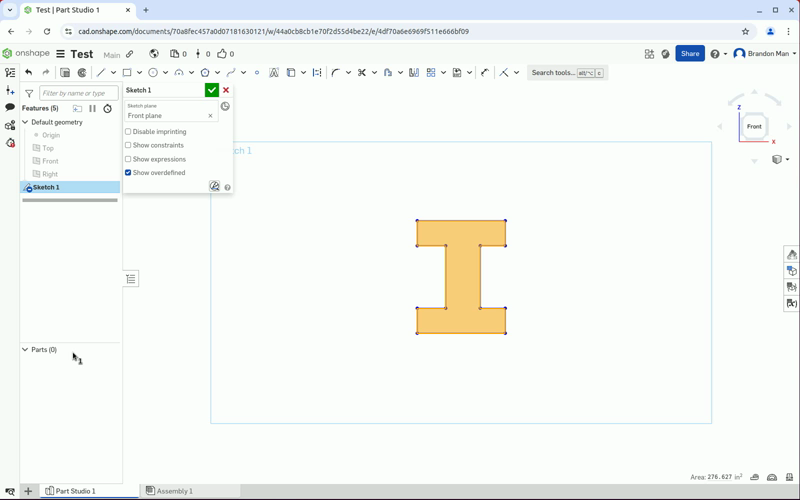
key(shift+y)
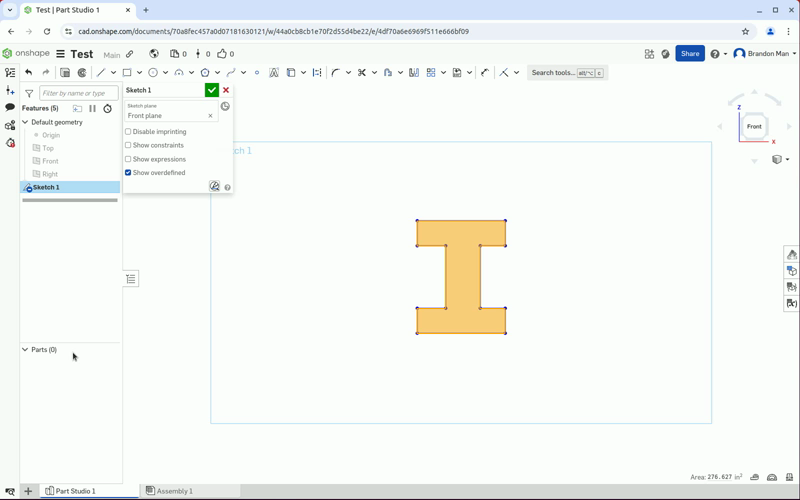
key(shift+e)
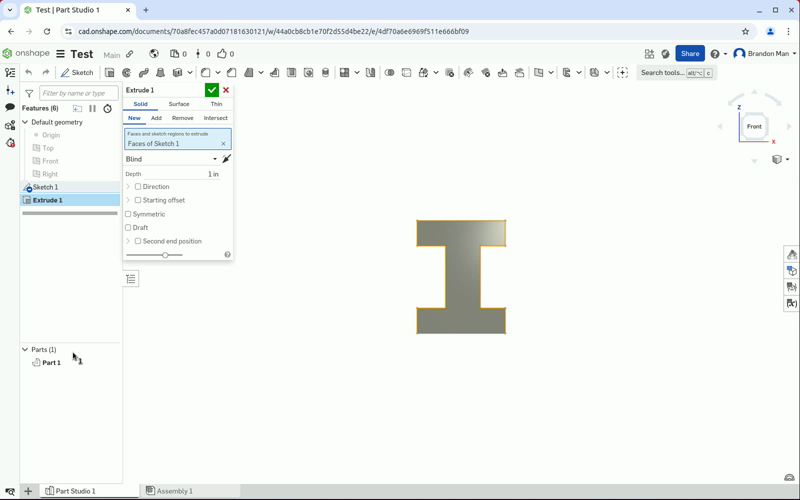
mouse_move(143, 106)
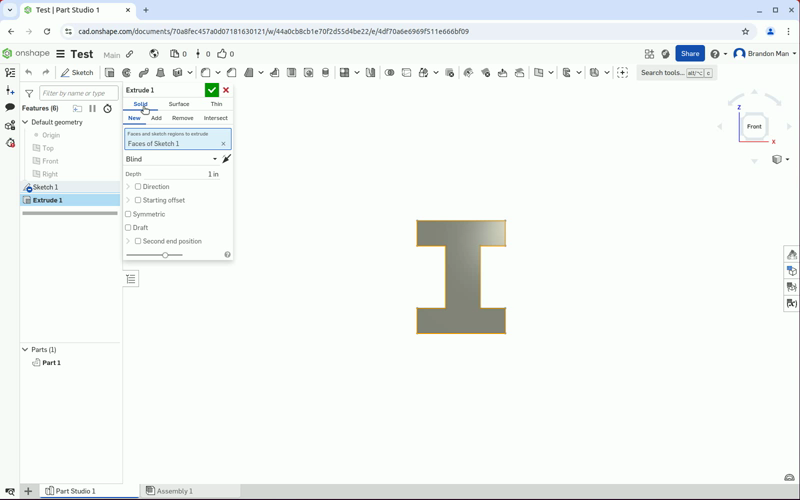
click(143, 106)
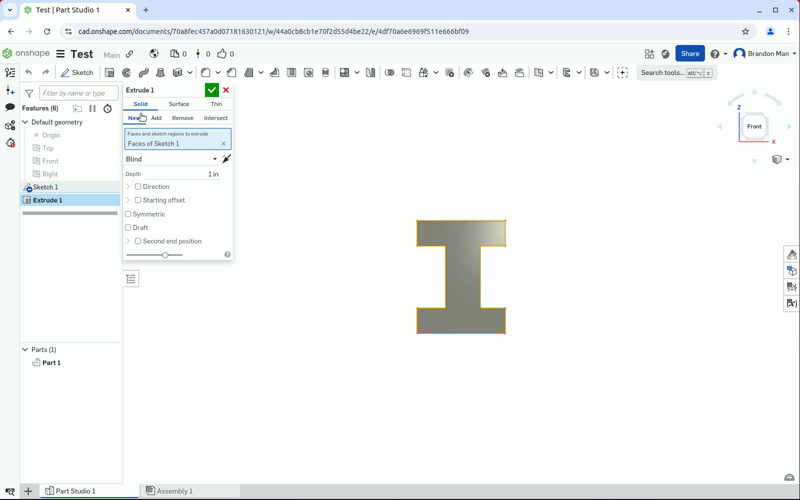
mouse_move(137, 120)
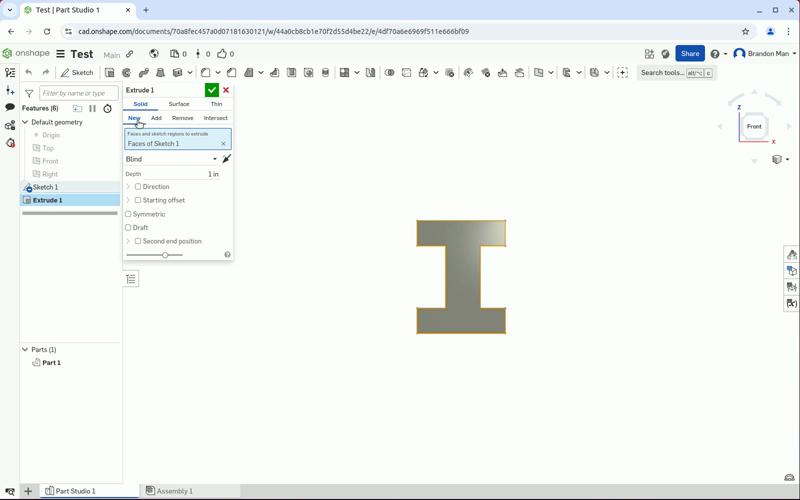
click(137, 120)
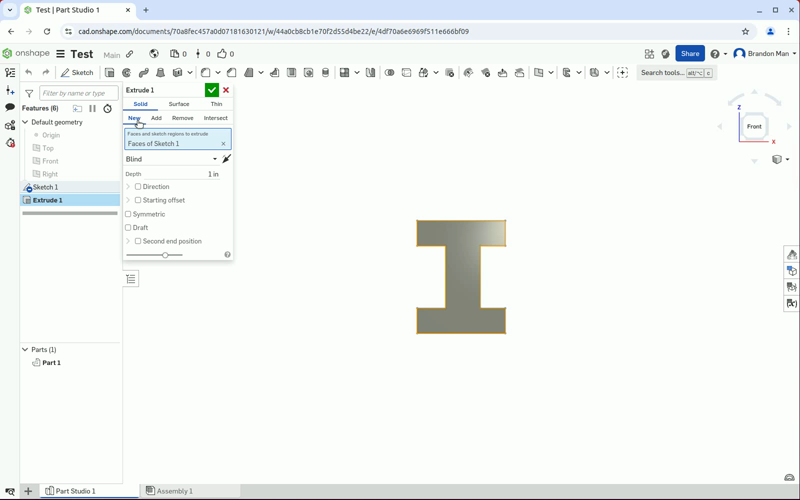
key(tab, 4)
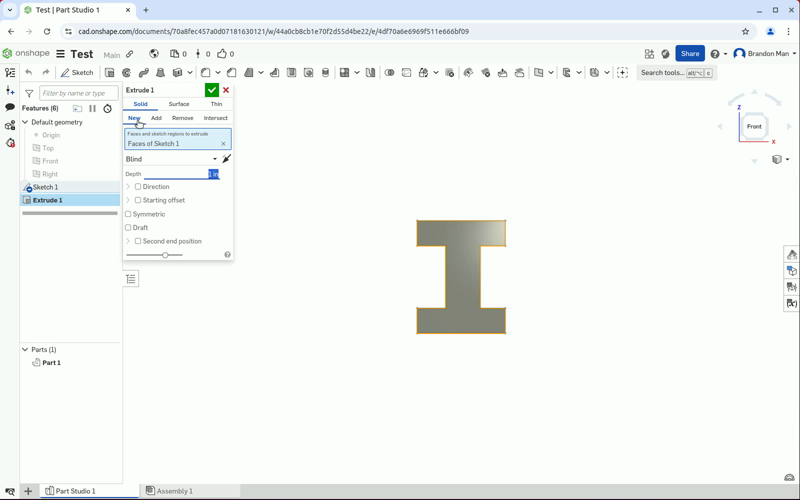
text(15.405)
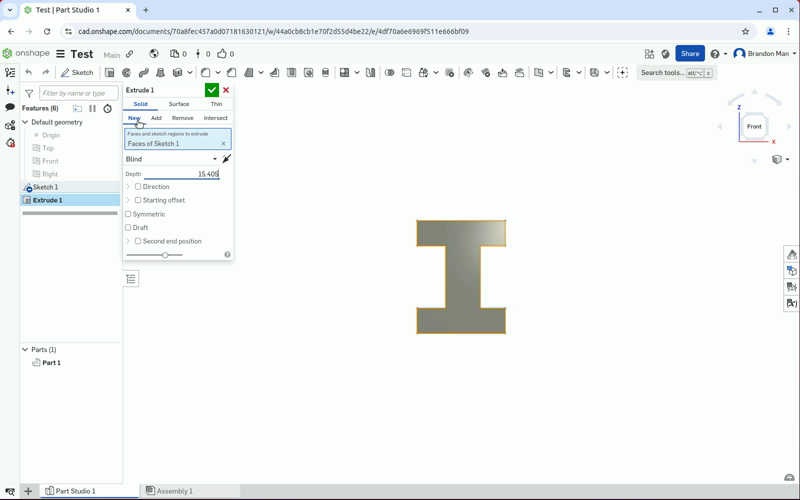
key(enter)
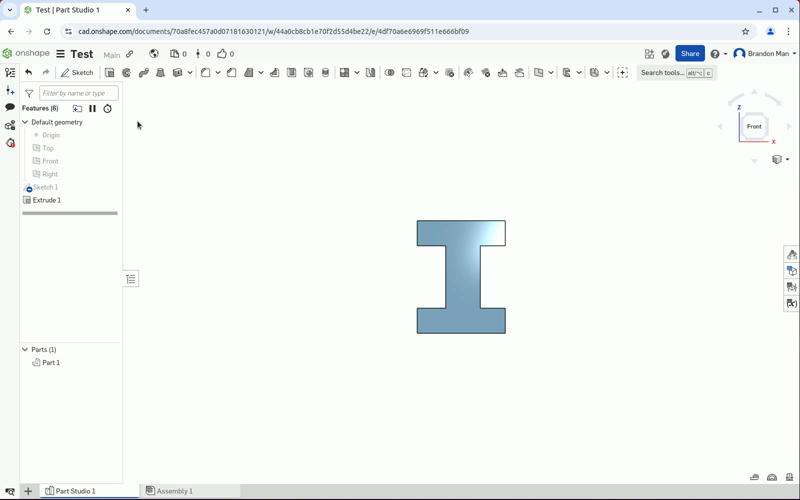
key(shift+h)
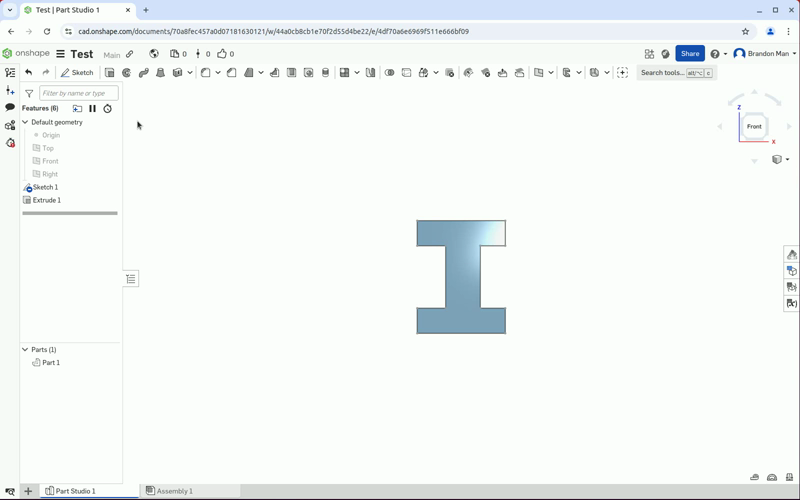
key(shift+h)
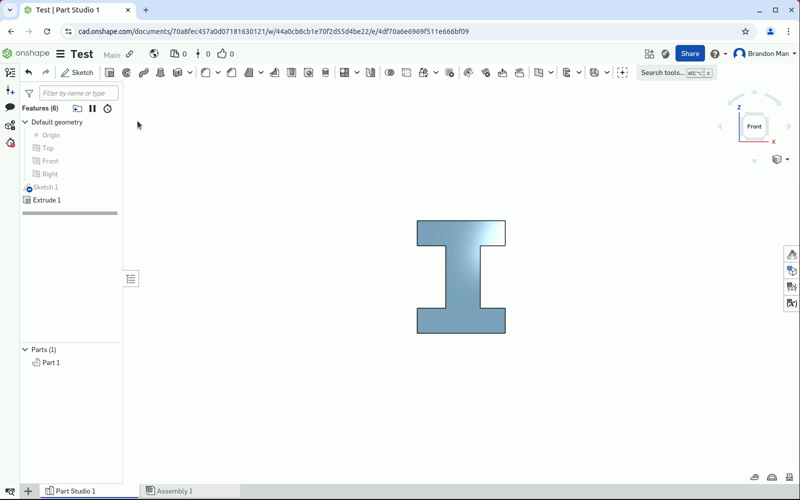
mouse_move(73, 189)
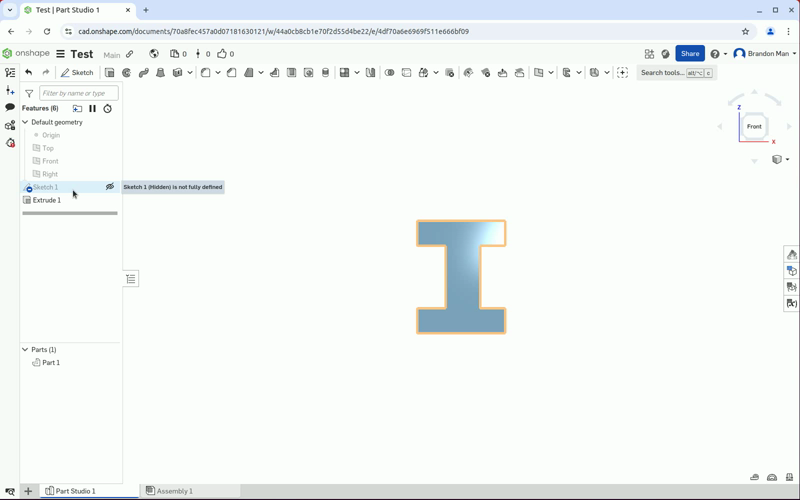
click(73, 189)
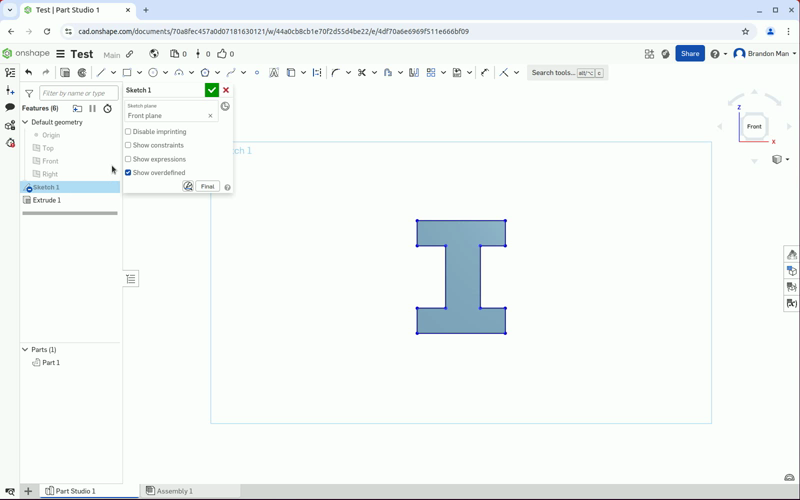
mouse_move(229, 92)
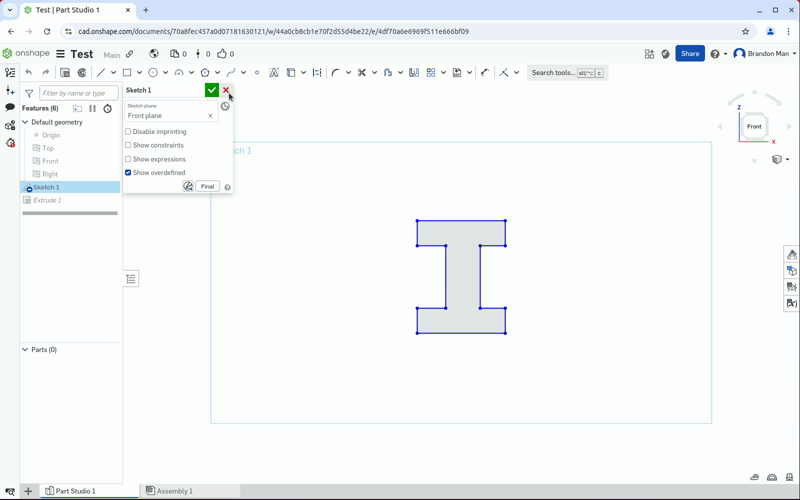
click(229, 92)
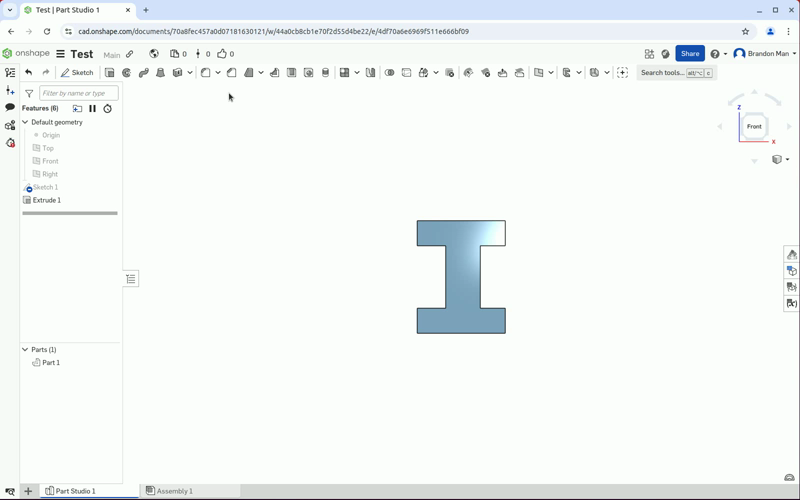
mouse_move(73, 352)
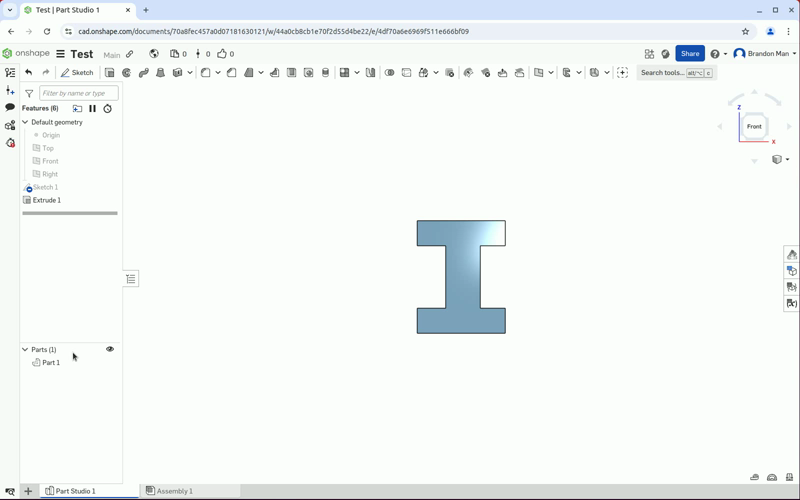
key(y)
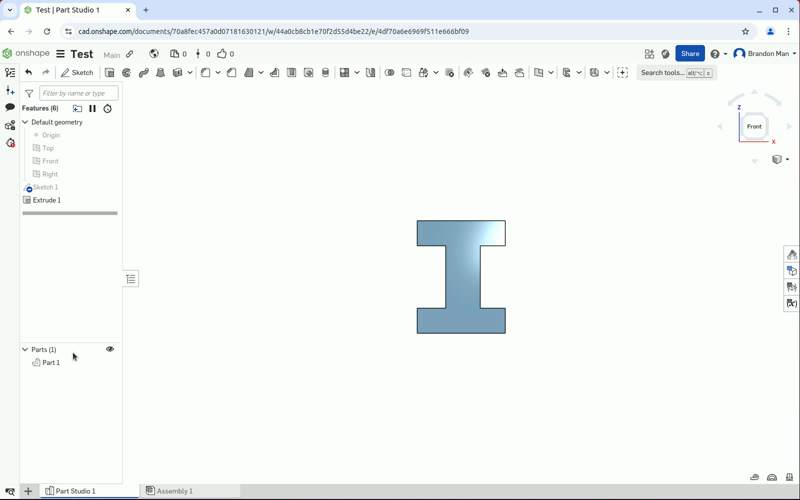
key(shift+p)
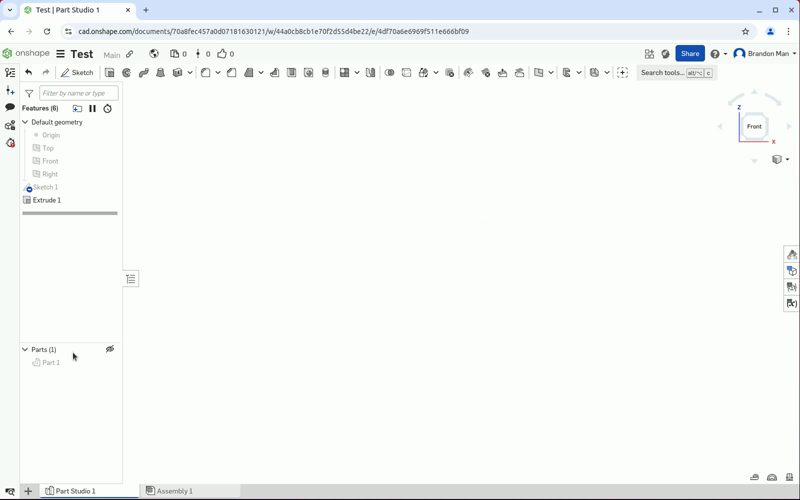
key(space)
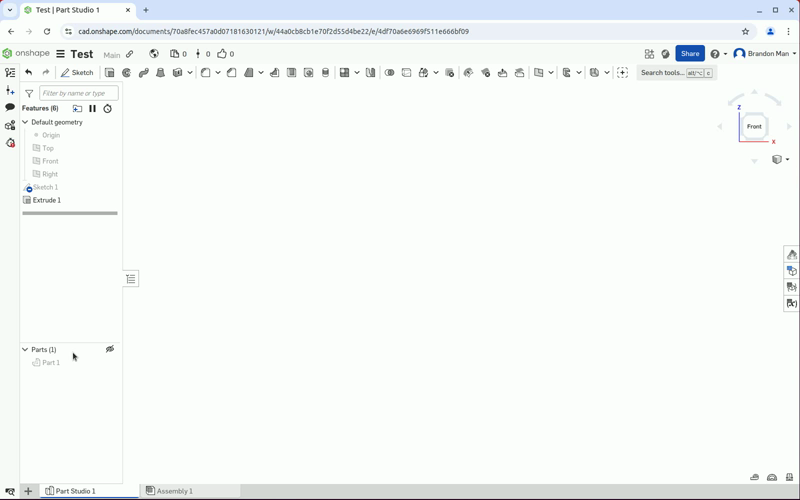
key_down(shift)
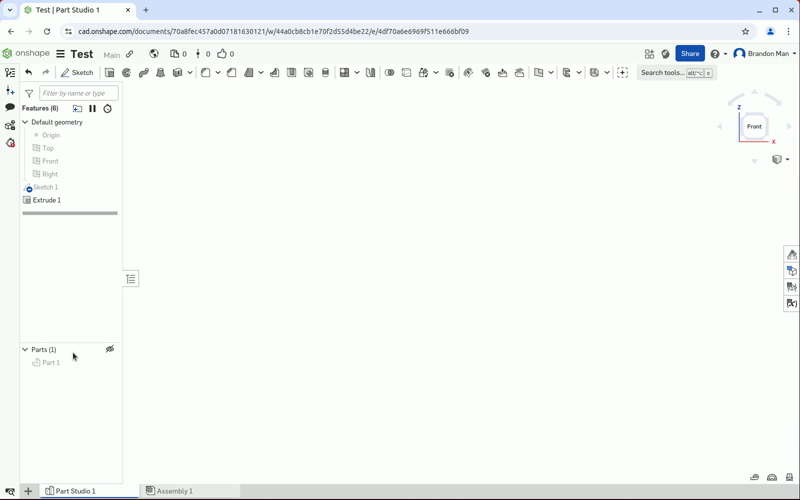
key(down)
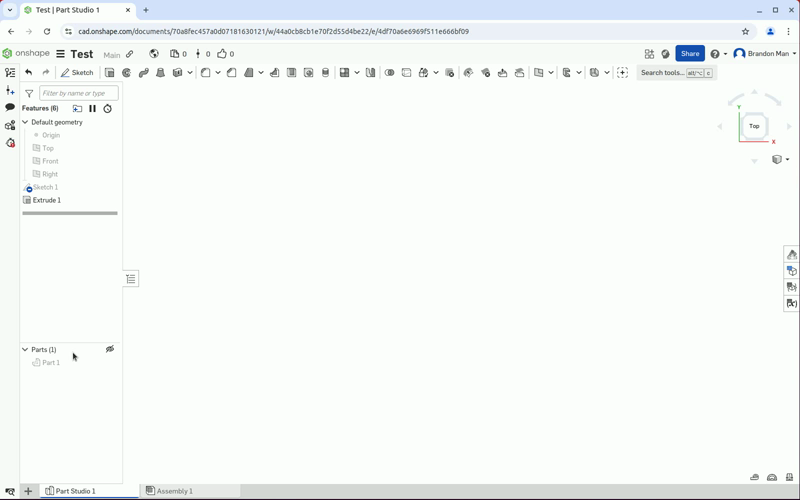
key_up(shift)
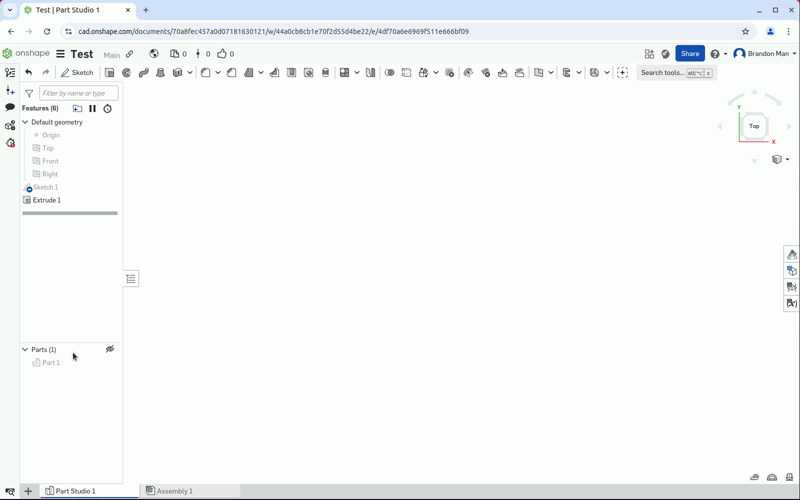
mouse_move(73, 352)
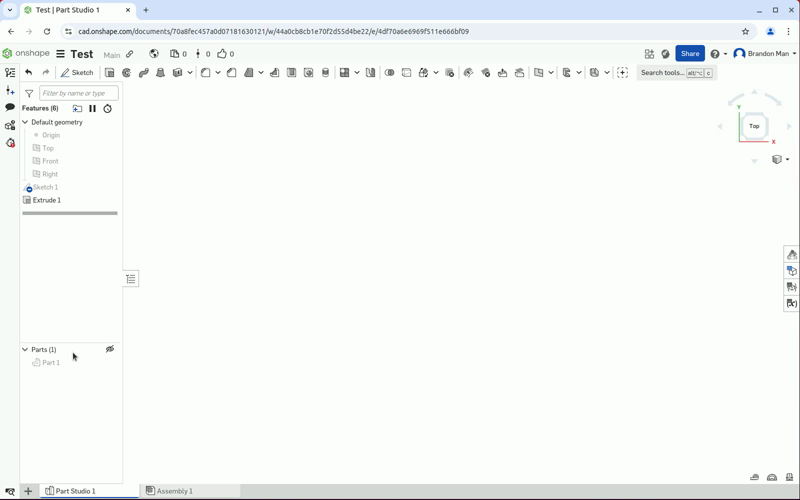
key(shift+y)
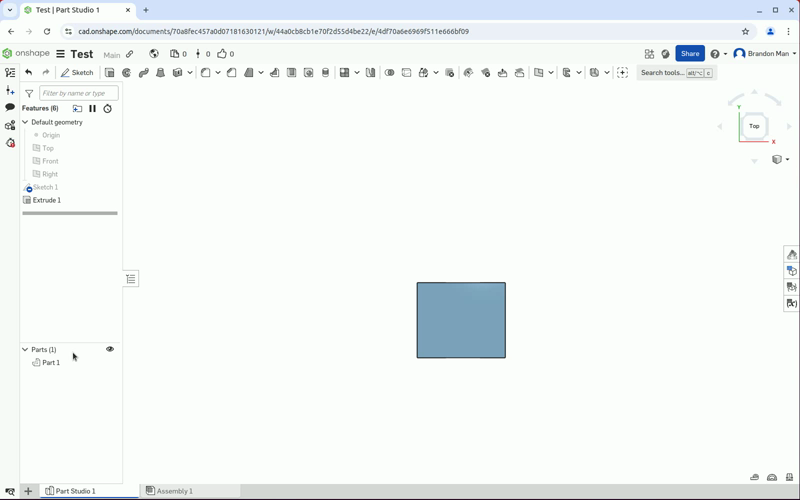
mouse_move(541, 75)
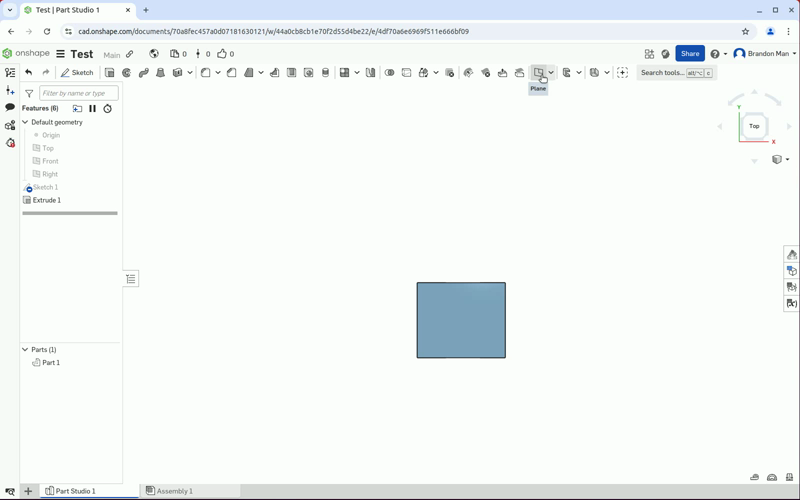
click(541, 75)
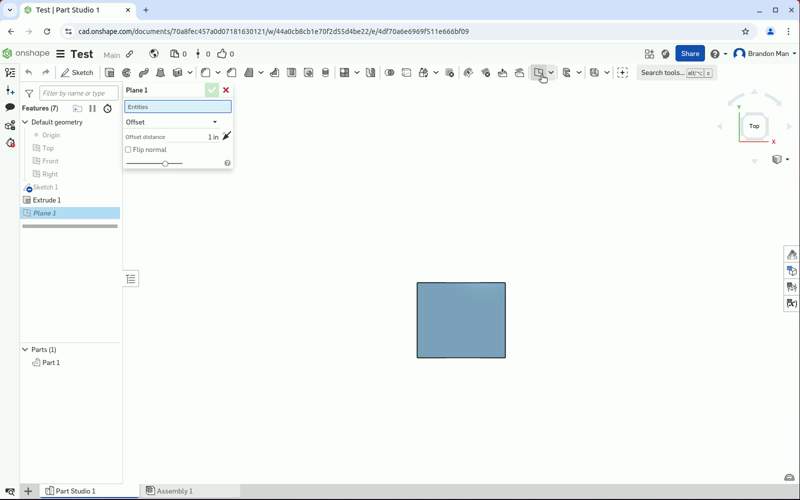
mouse_move(73, 150)
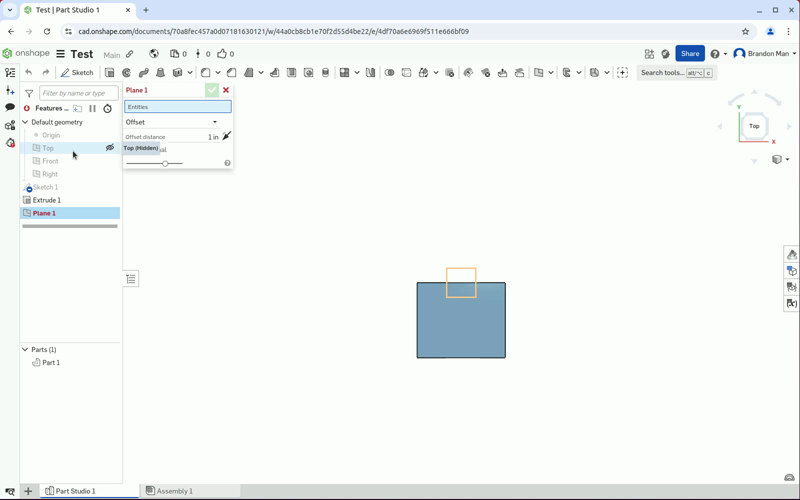
click(73, 150)
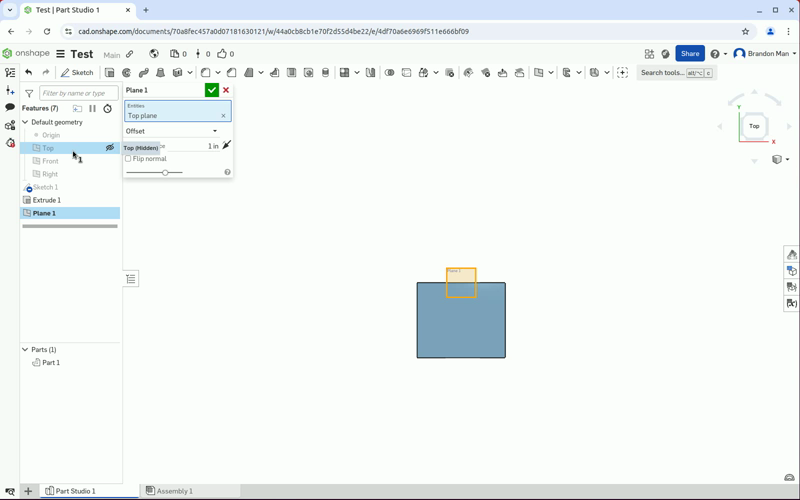
key(tab, 2)
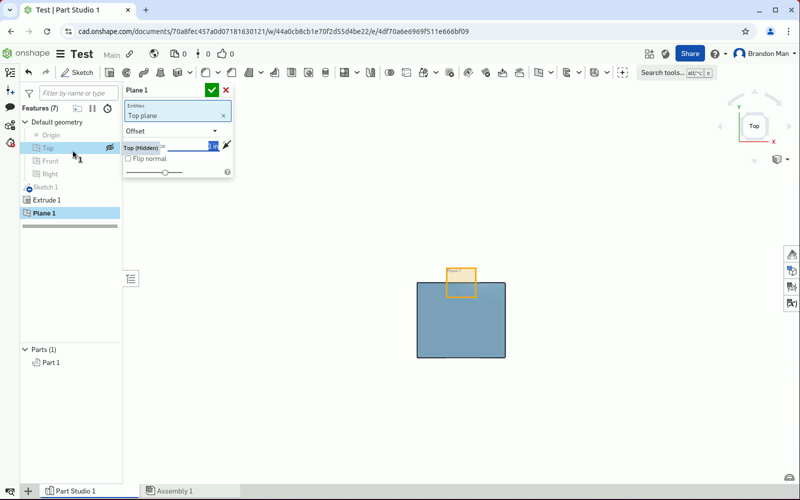
text(12.756)
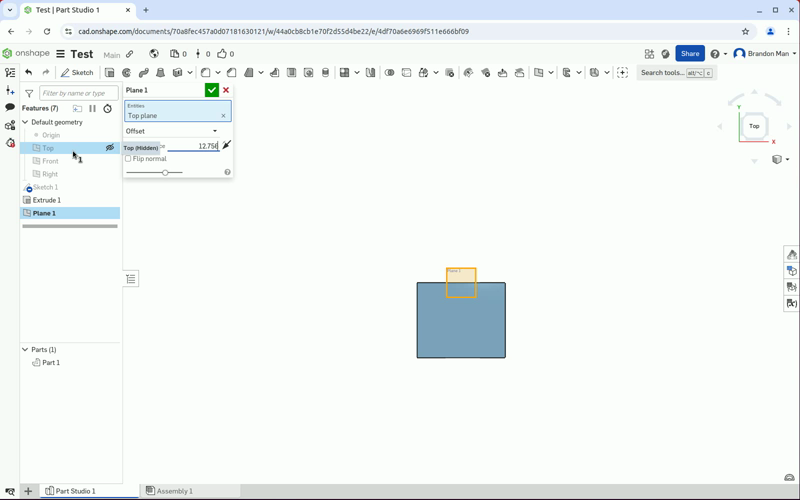
key(enter, 2)
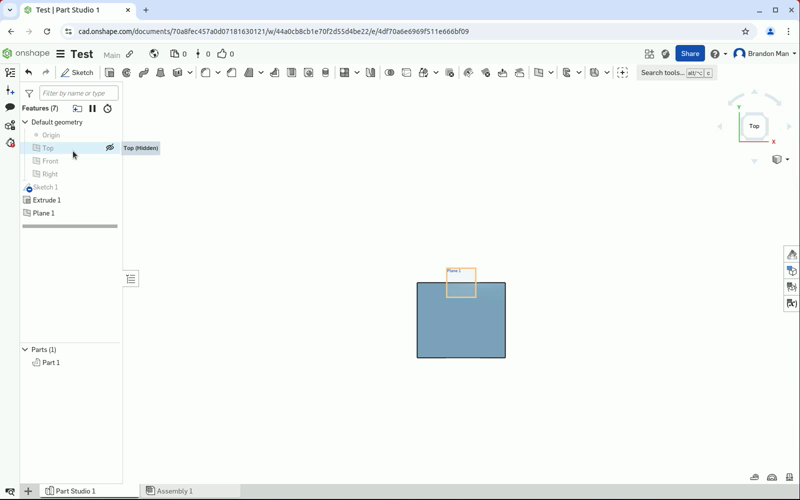
key(shift+s)
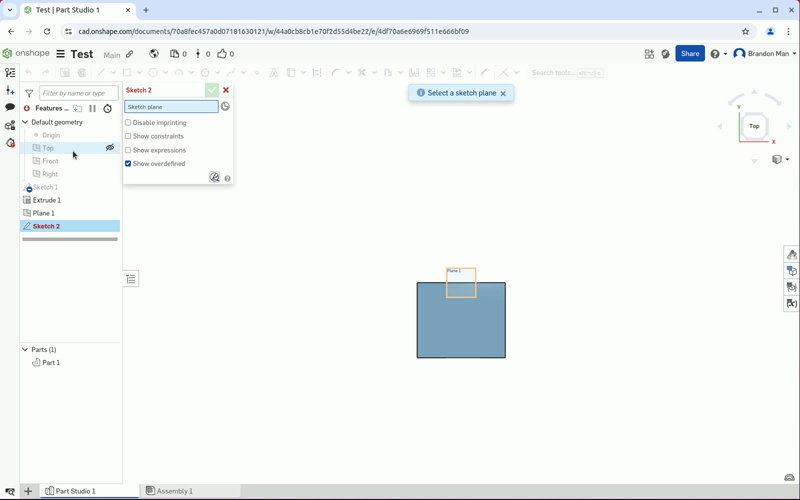
mouse_move(73, 215)
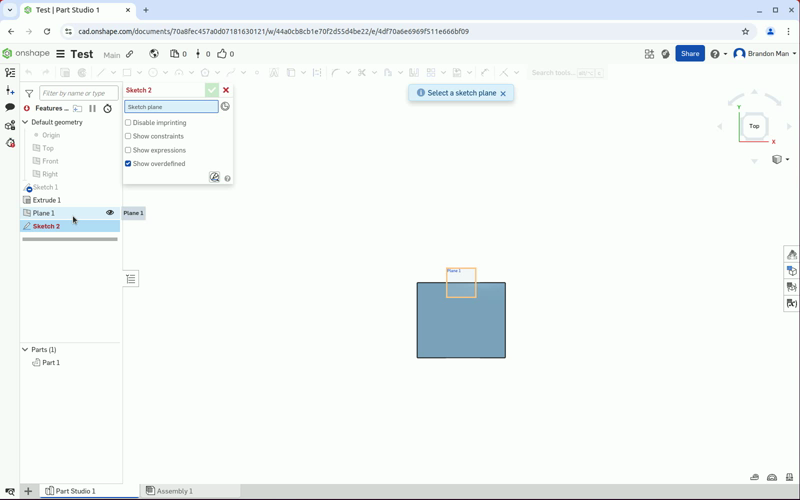
click(73, 215)
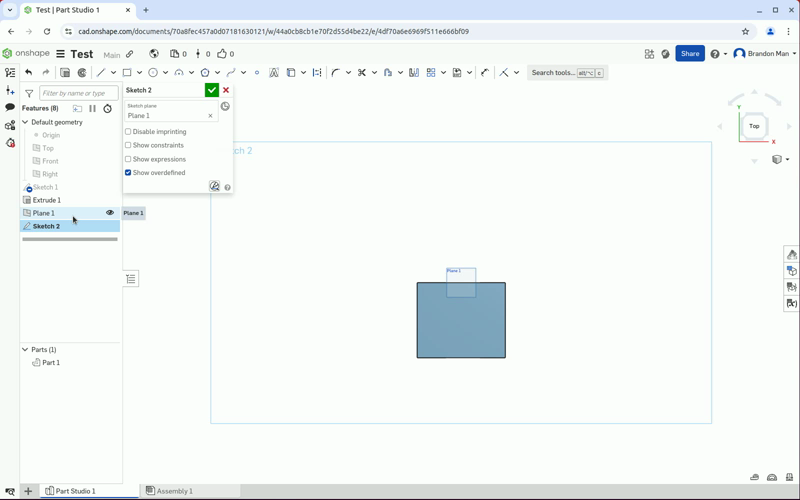
mouse_move(73, 352)
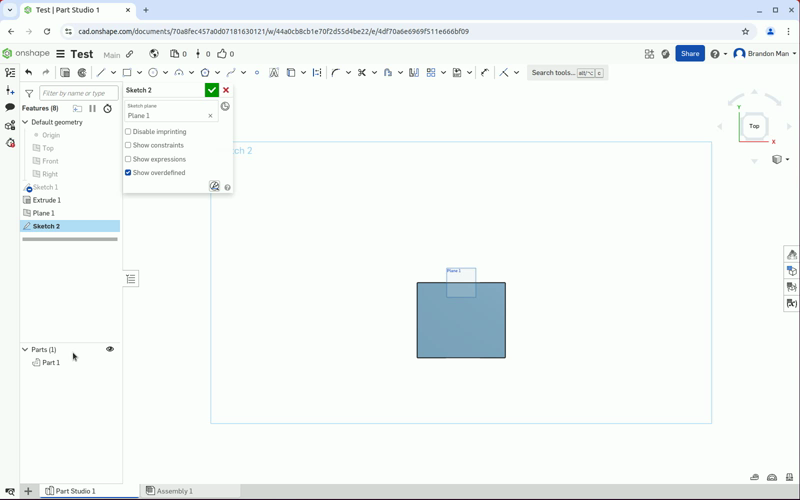
key(y)
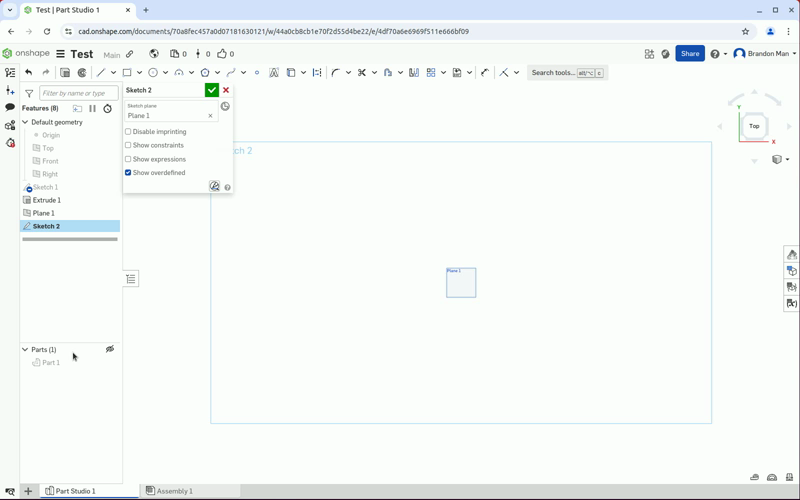
key(l)
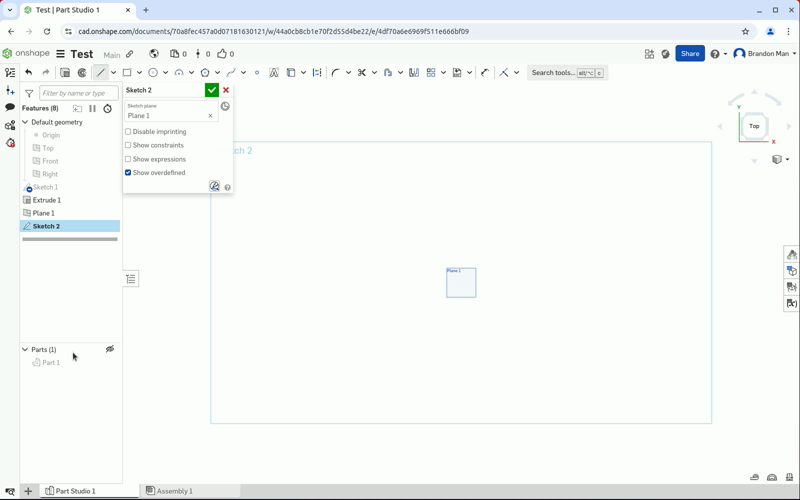
key_down(shift)
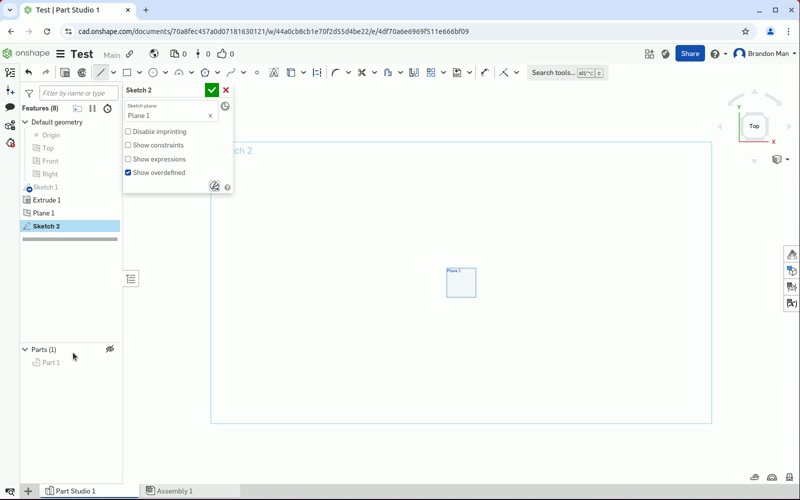
mouse_move(432, 351)
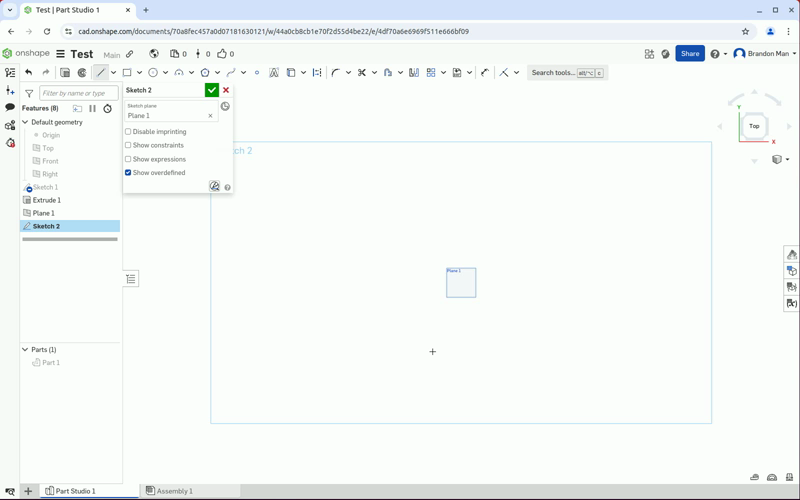
click(432, 351)
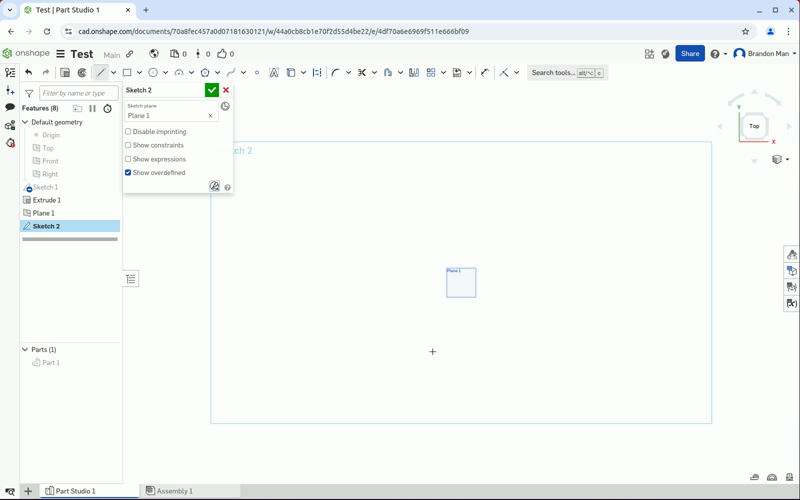
key_up(shift)
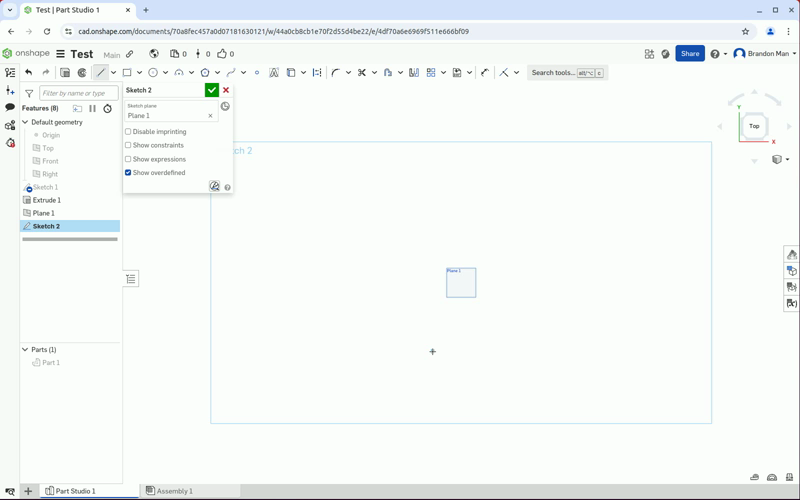
key_down(shift)
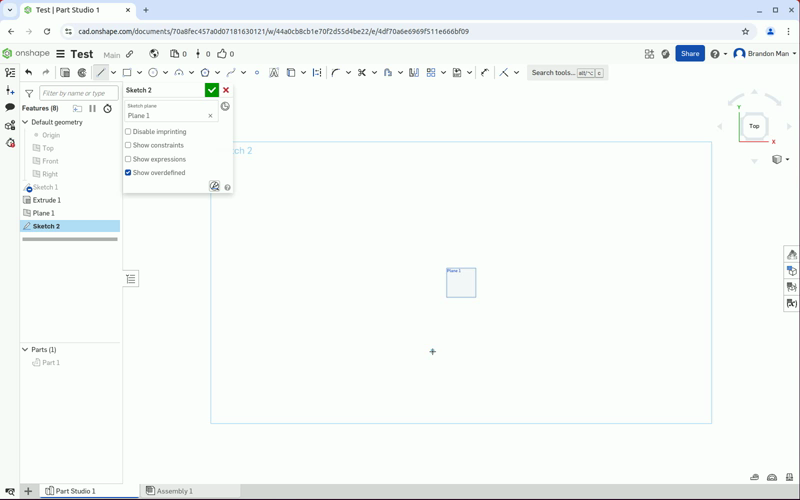
mouse_move(462, 351)
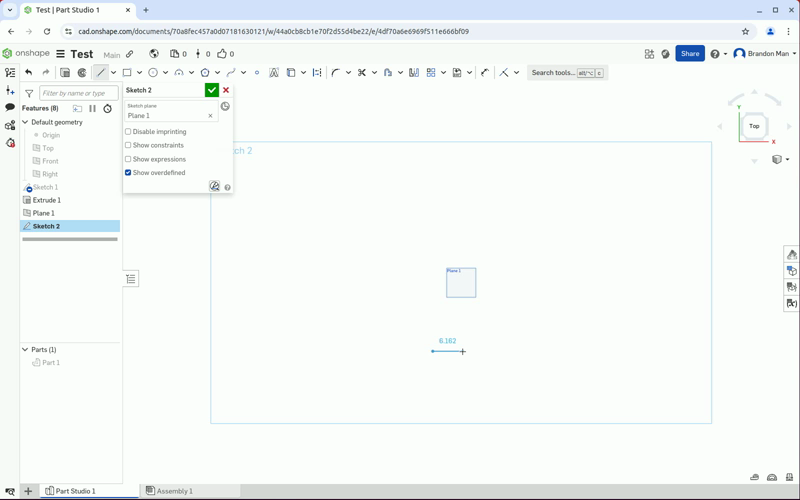
mouse_move(442, 351)
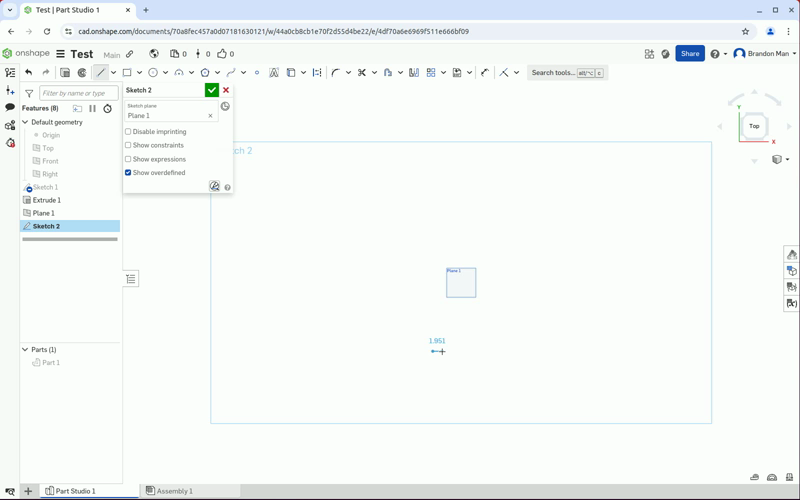
click(442, 351)
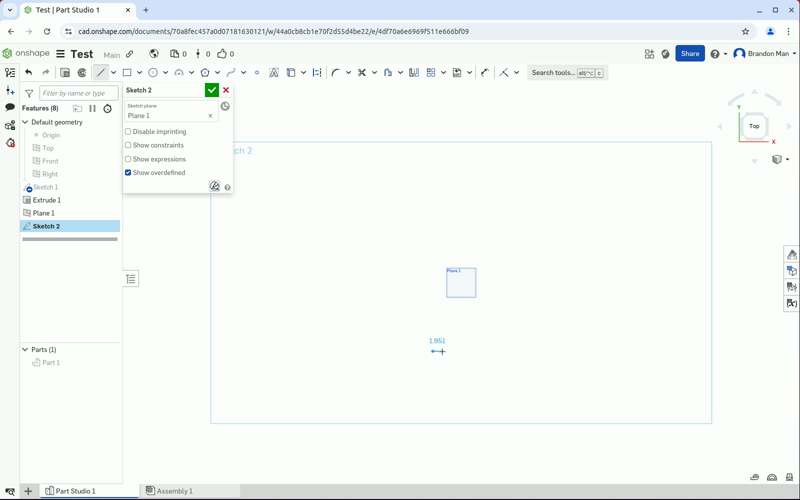
key_up(shift)
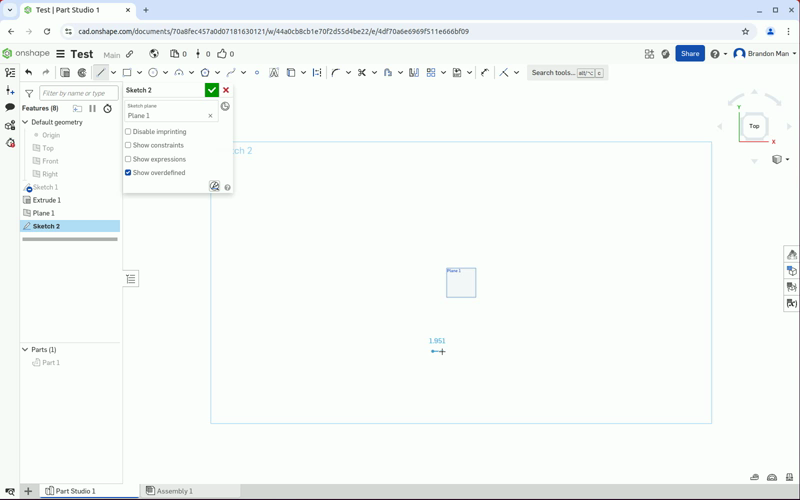
key_down(shift)
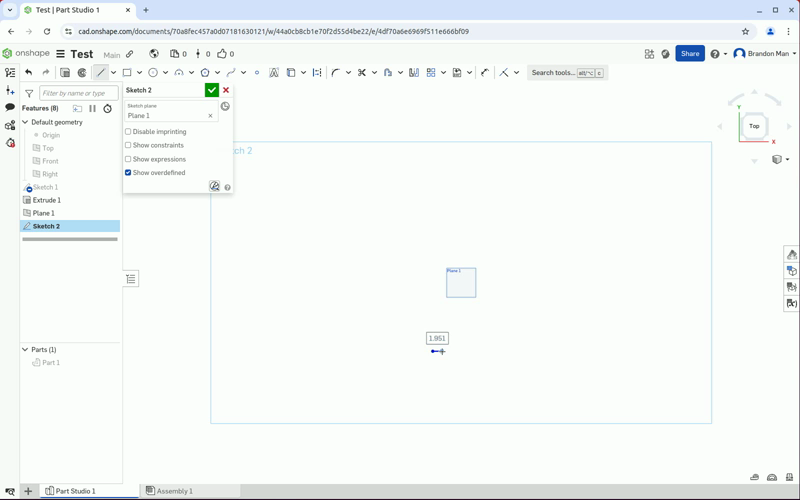
mouse_move(442, 288)
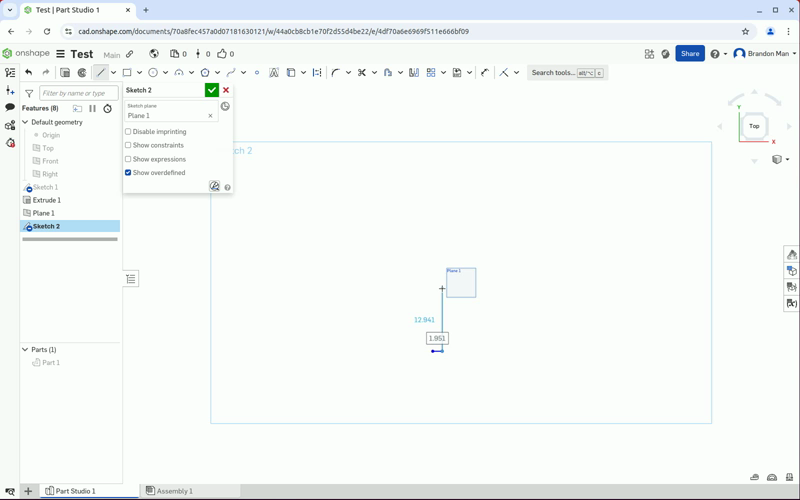
click(442, 288)
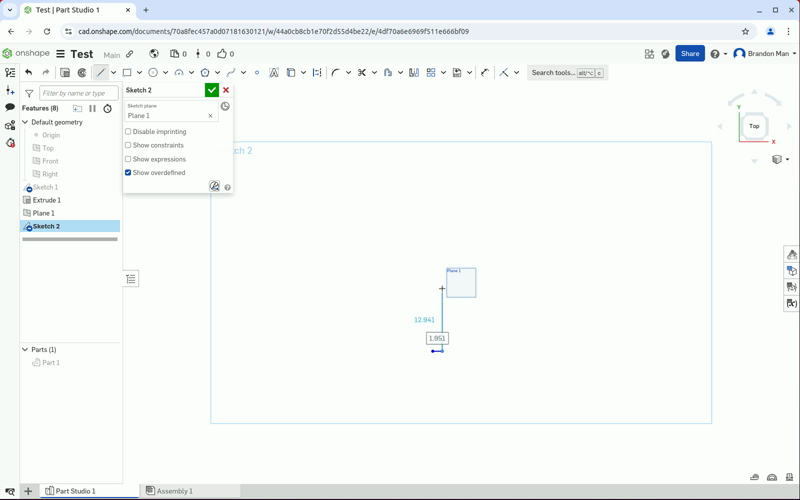
key_up(shift)
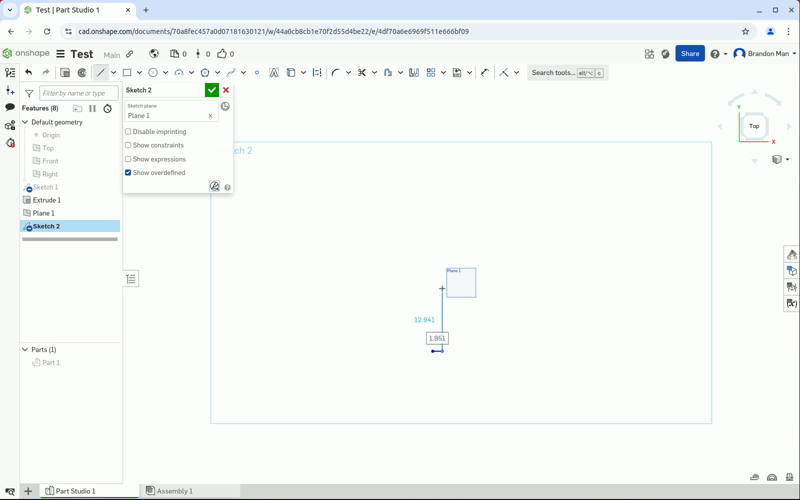
key_down(shift)
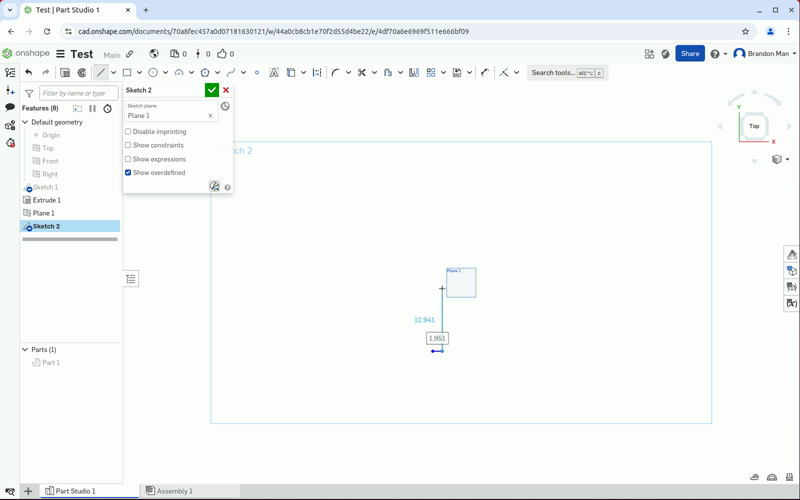
mouse_move(472, 288)
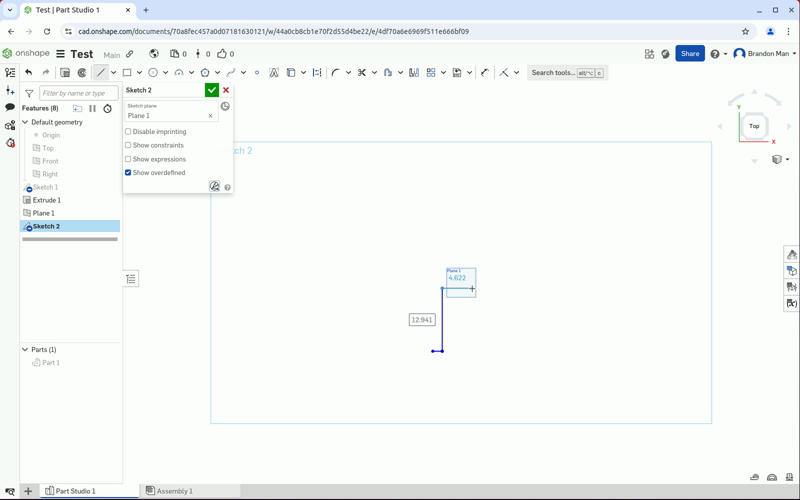
mouse_move(432, 288)
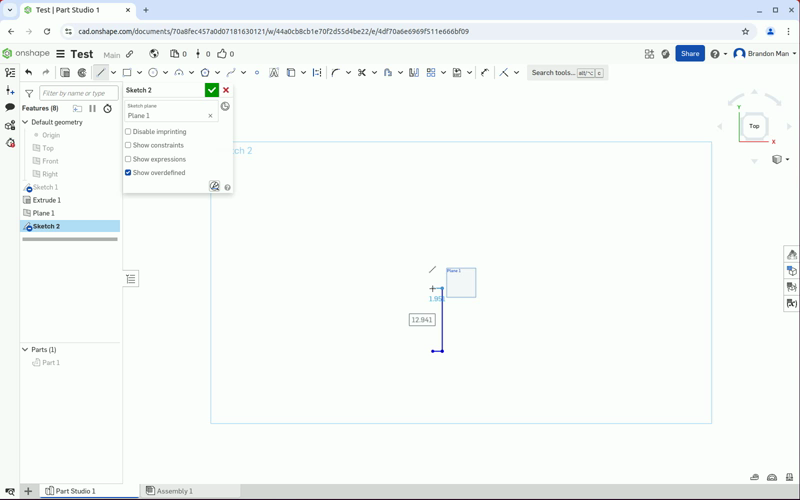
click(432, 288)
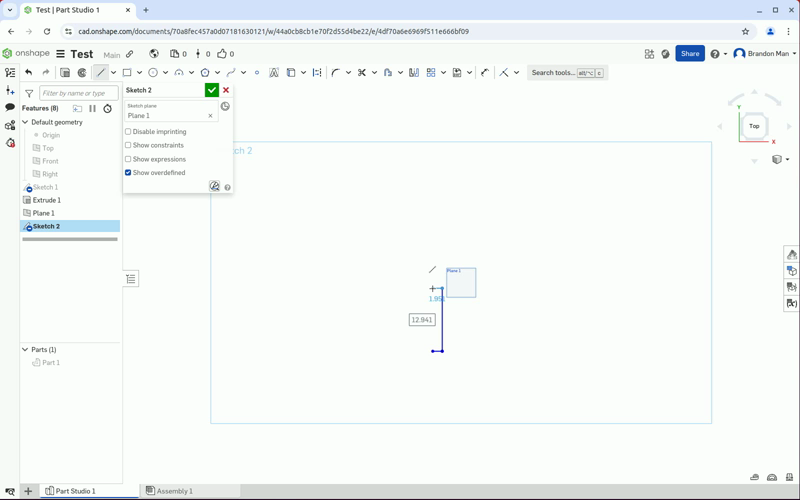
key_up(shift)
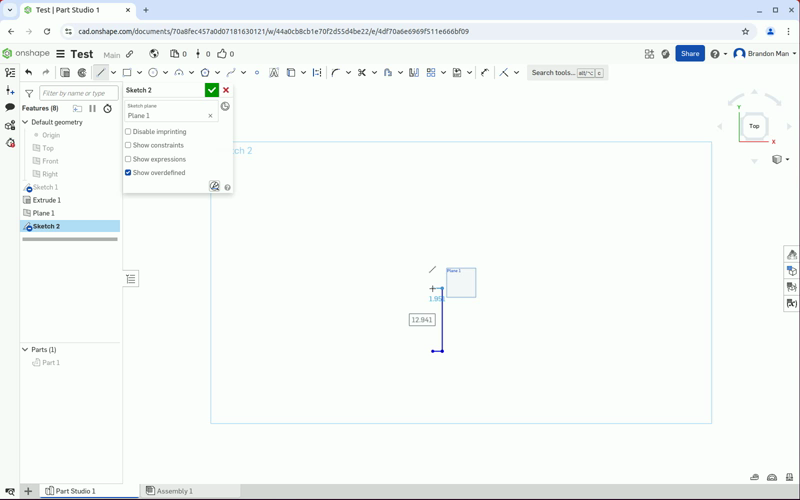
key_down(shift)
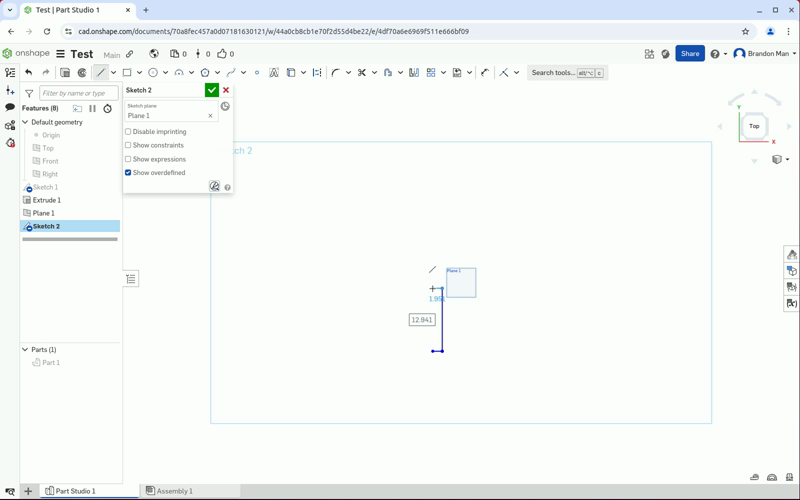
mouse_move(432, 351)
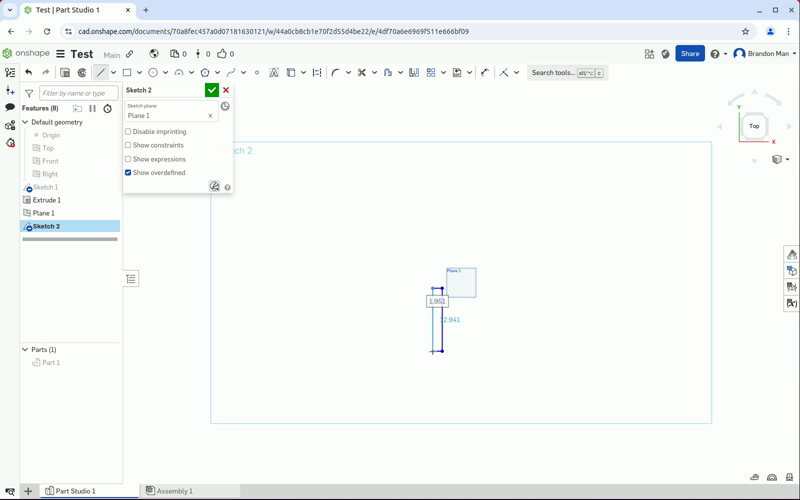
key_up(shift)
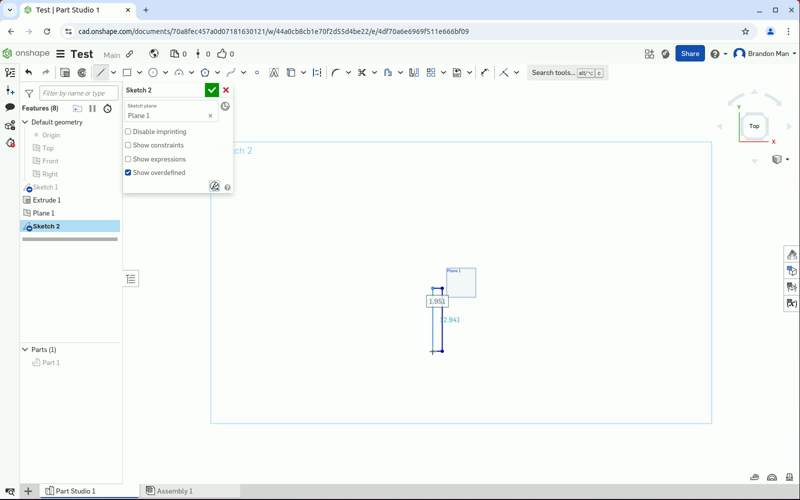
click(432, 351)
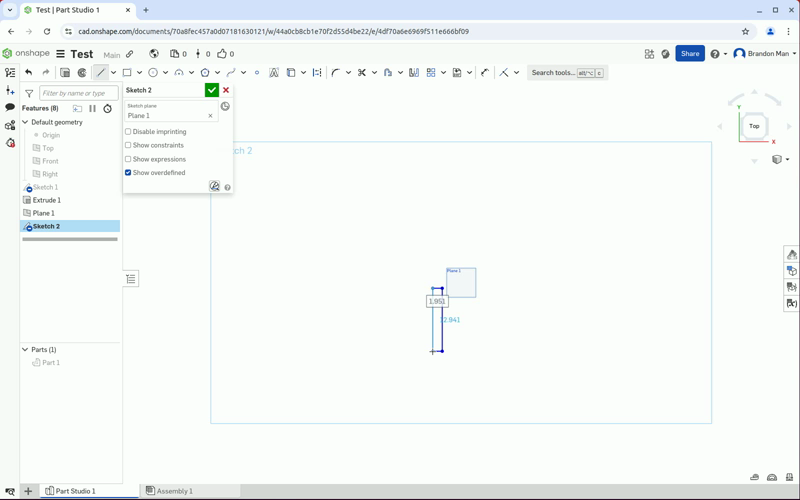
key(esc)
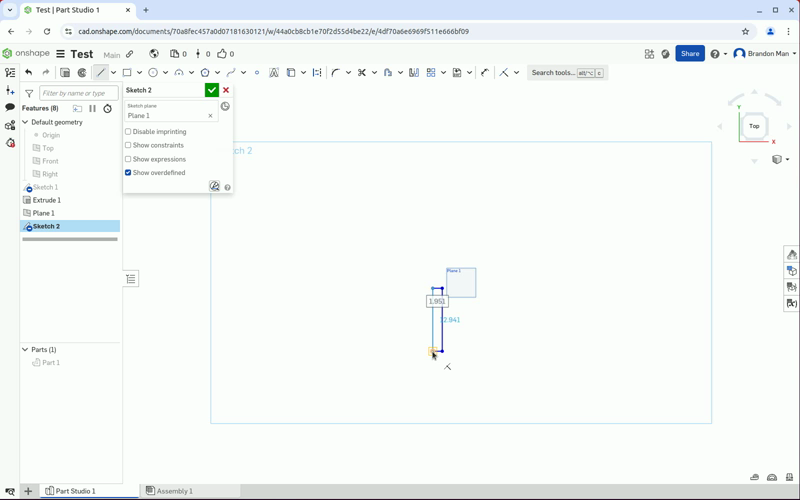
mouse_move(436, 338)
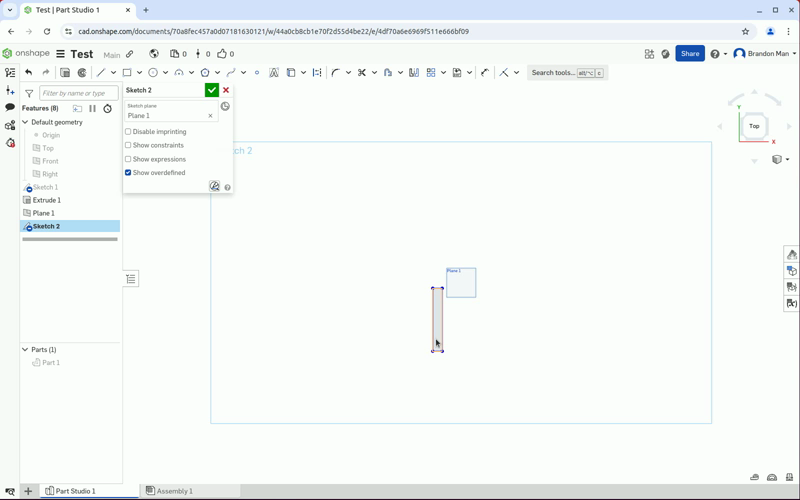
scroll(6)
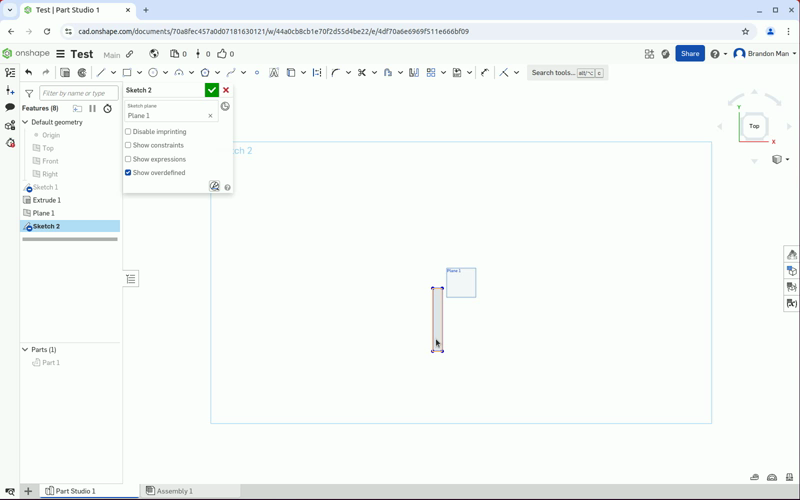
scroll(6)
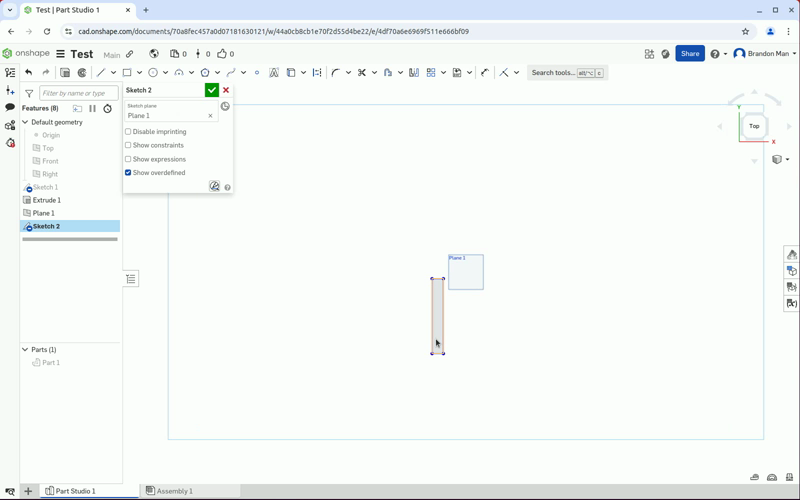
scroll(6)
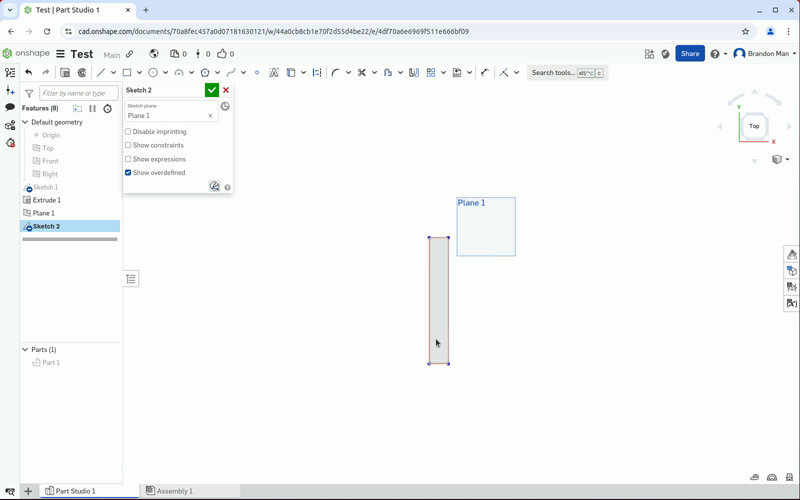
scroll(6)
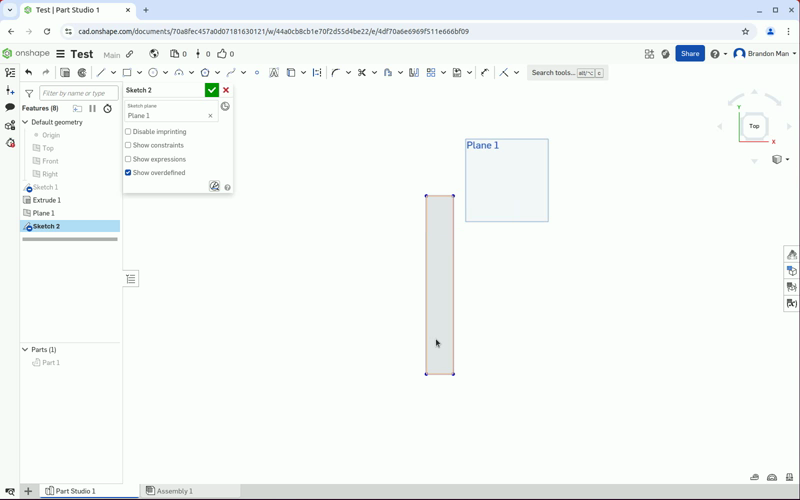
scroll(6)
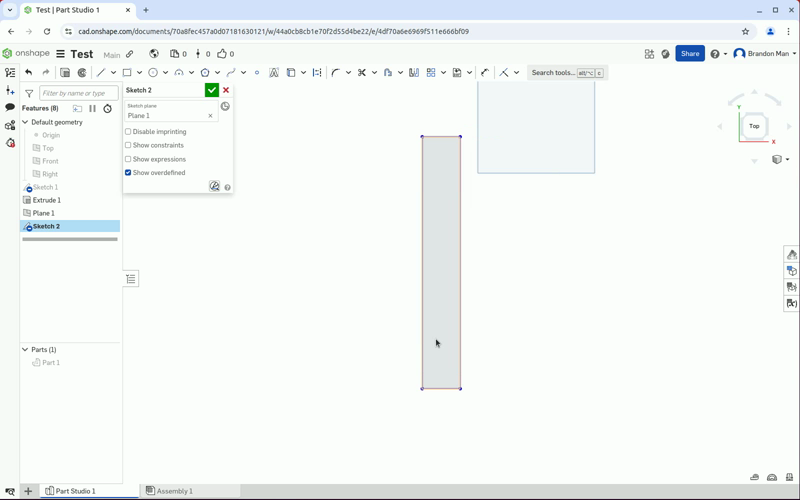
scroll(6)
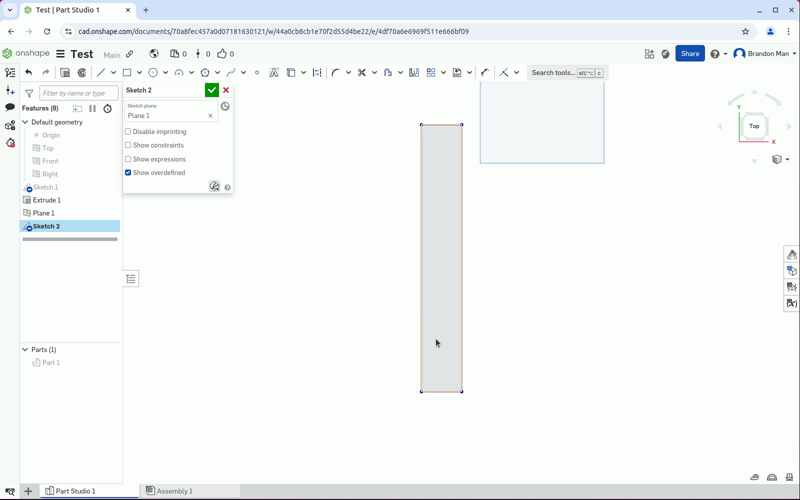
scroll(6)
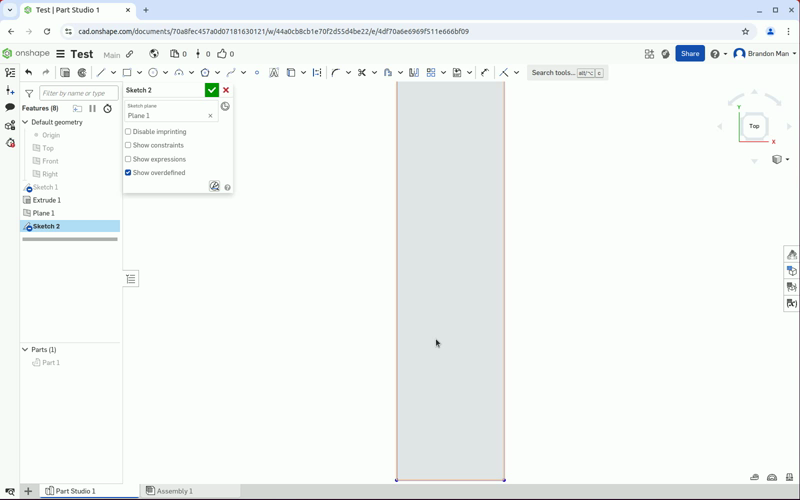
click(436, 338)
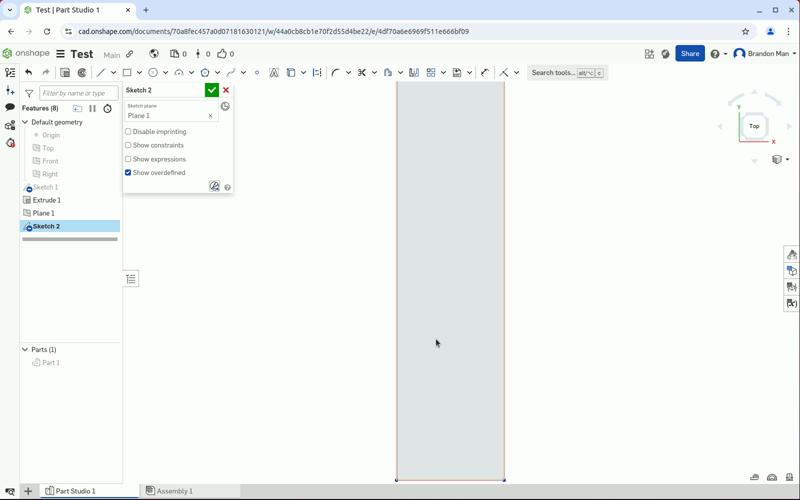
scroll(-6)
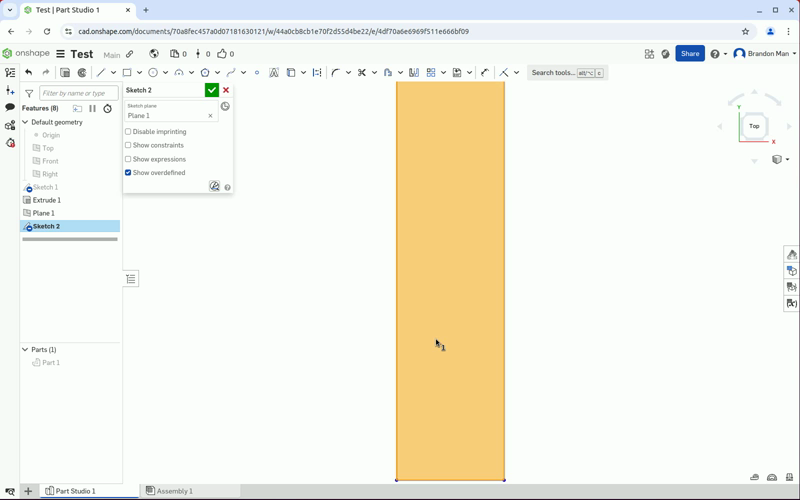
scroll(-6)
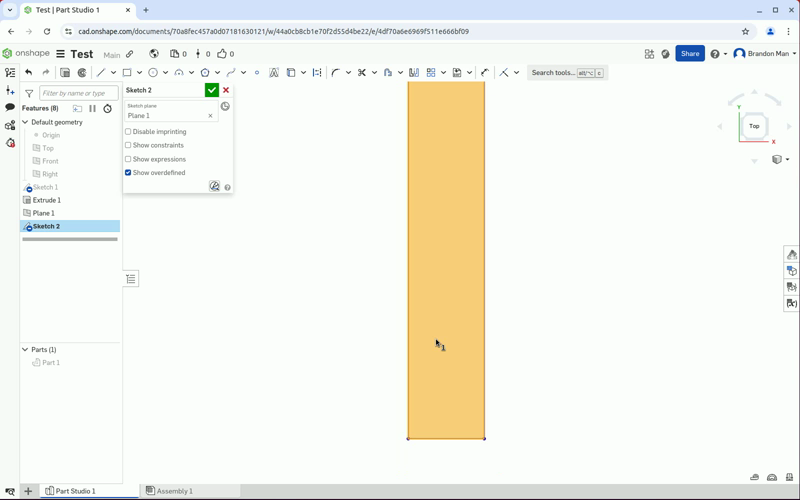
scroll(-6)
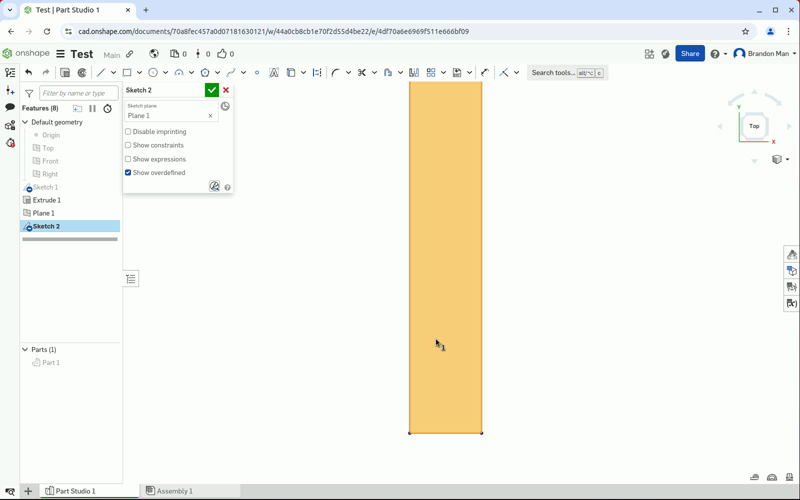
scroll(-6)
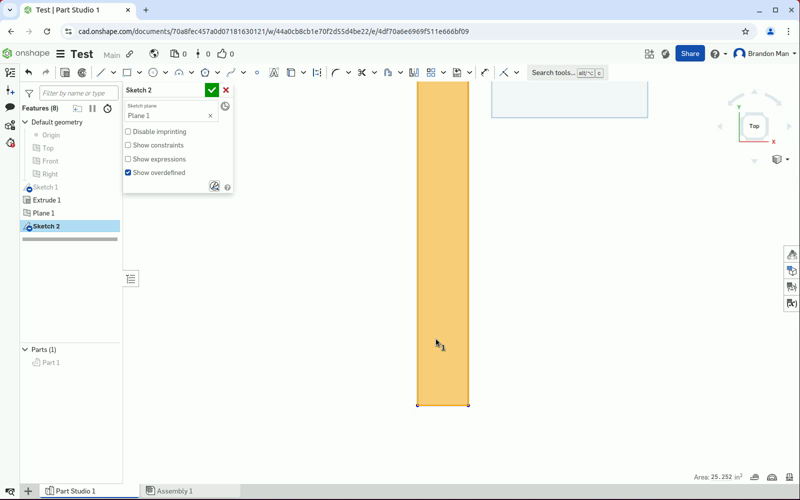
scroll(-6)
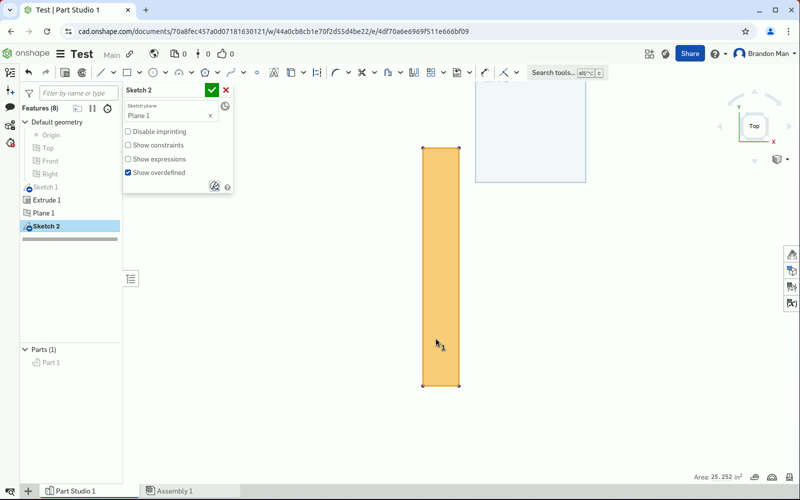
scroll(-6)
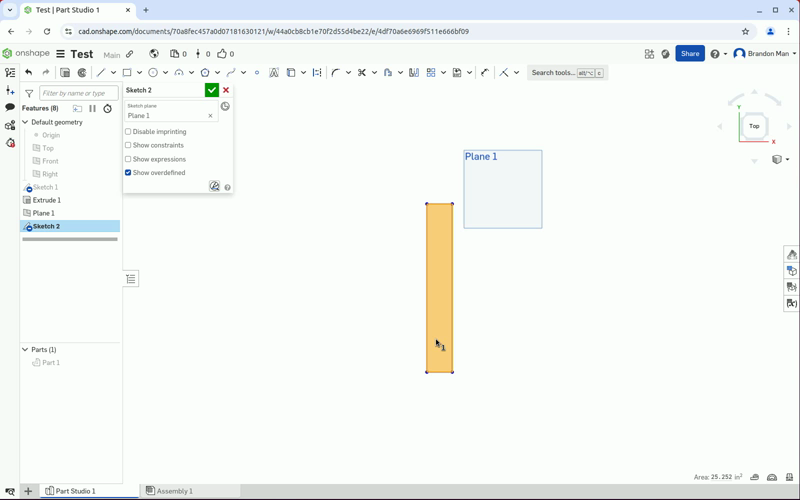
scroll(-6)
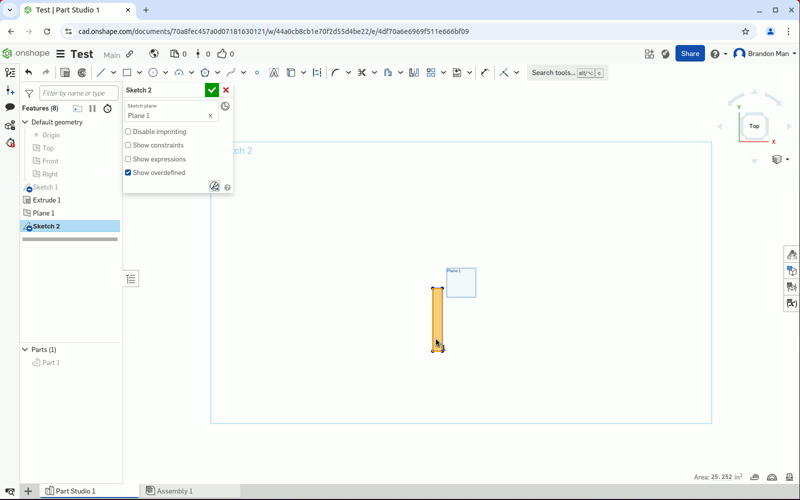
mouse_move(73, 352)
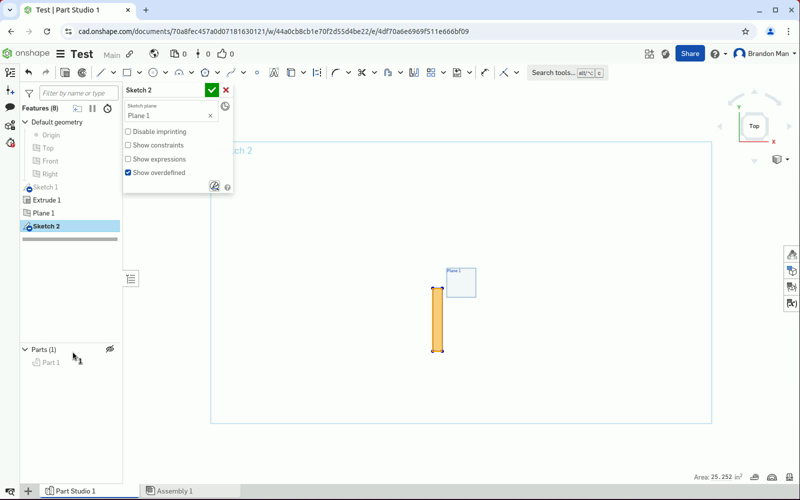
key(shift+y)
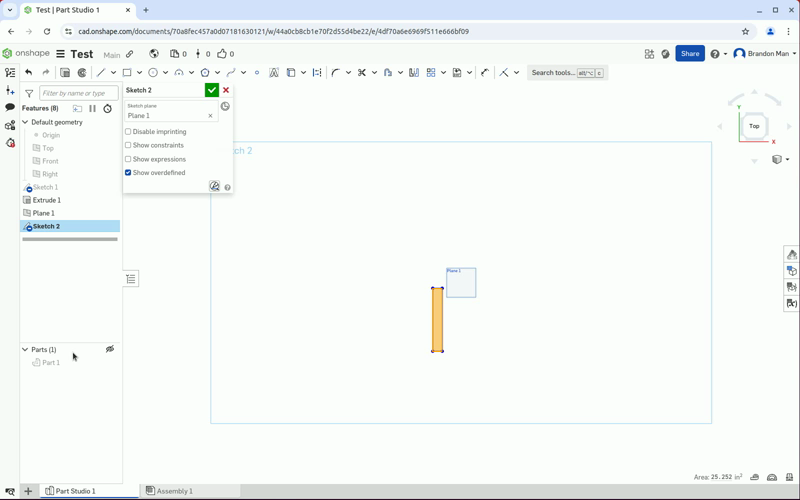
key(shift+e)
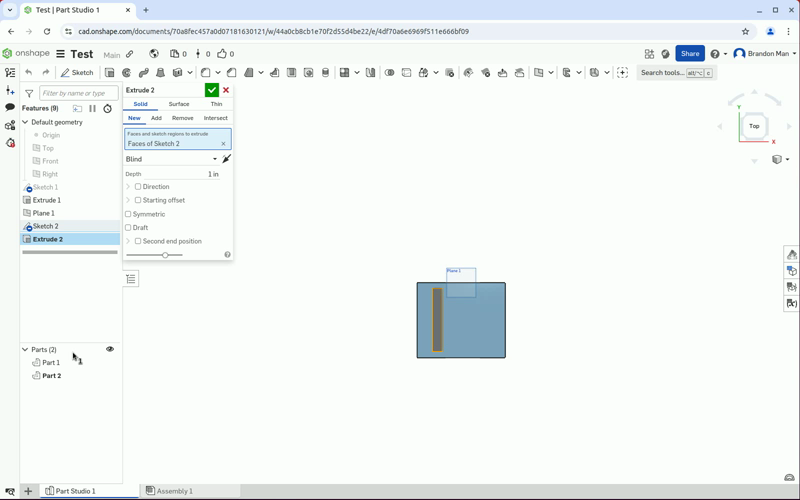
mouse_move(143, 106)
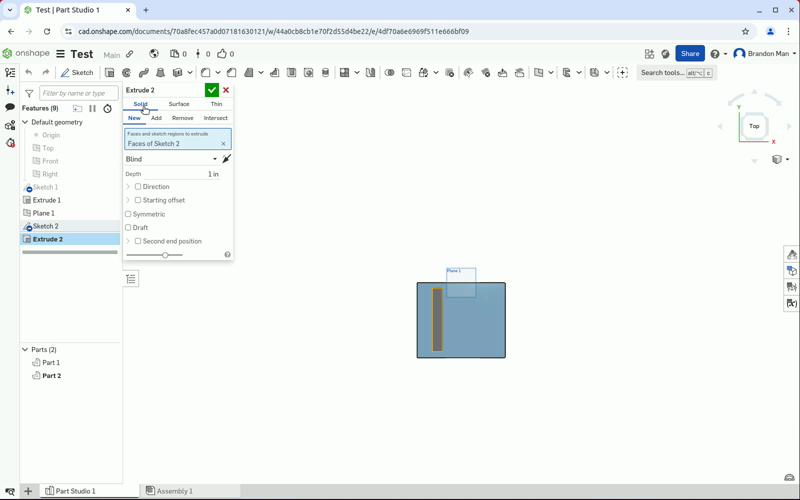
click(143, 106)
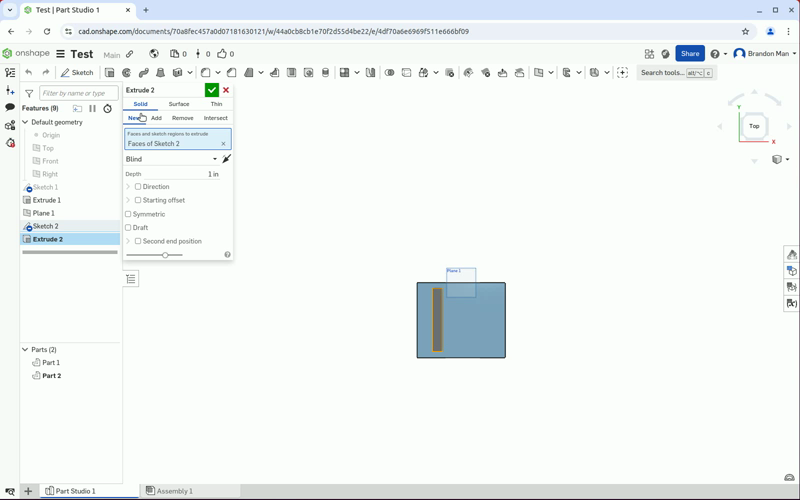
mouse_move(137, 120)
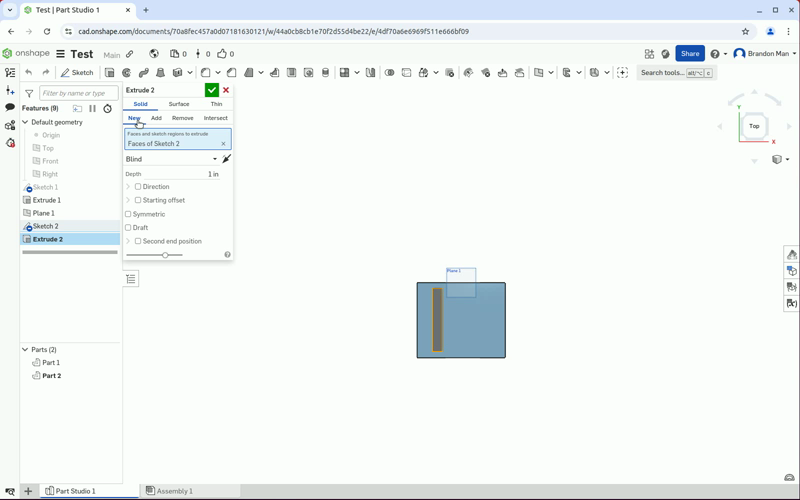
click(137, 120)
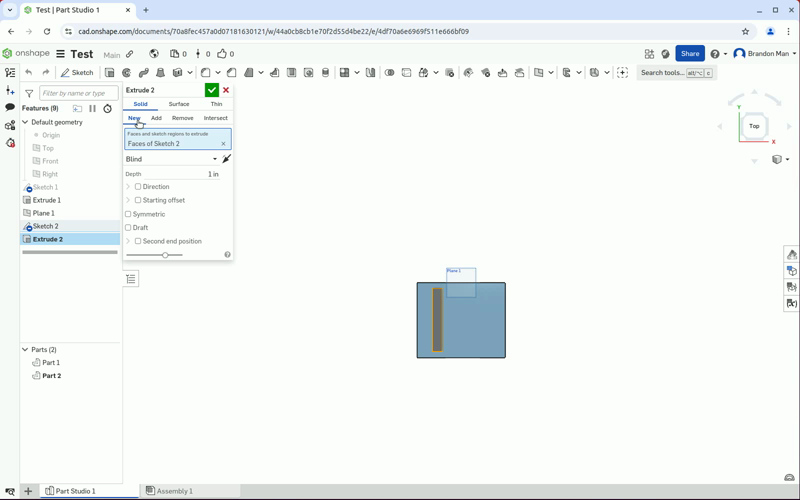
key(tab, 4)
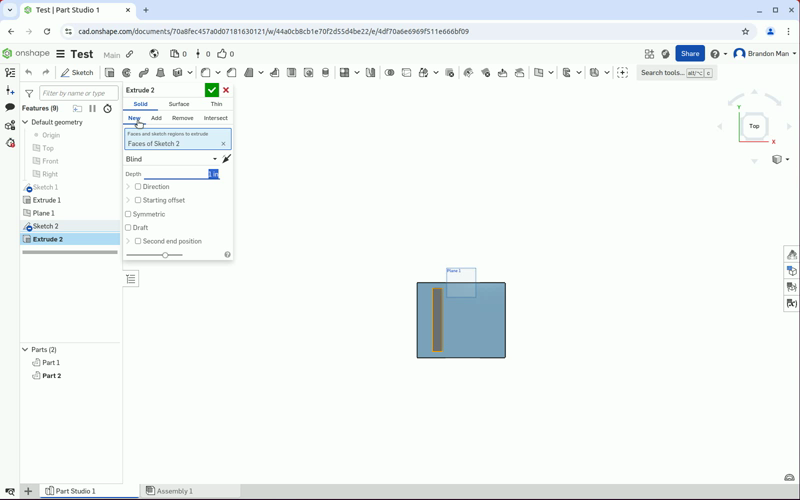
text(10.351)
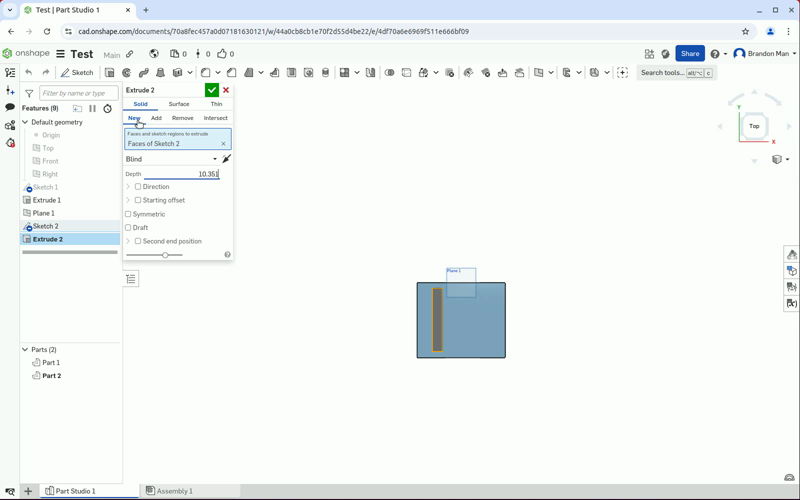
key(enter)
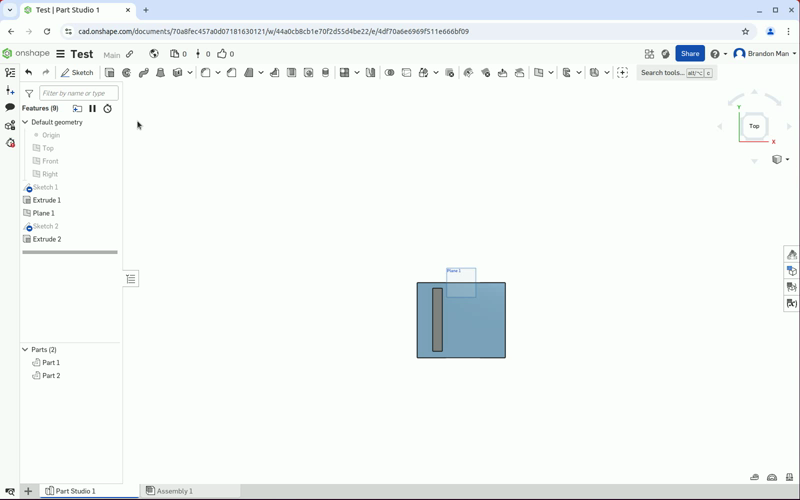
key(shift+h)
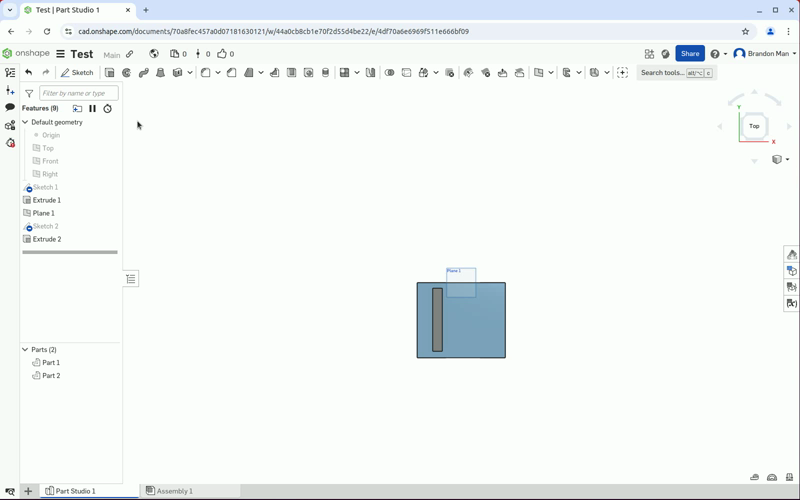
key(shift+h)
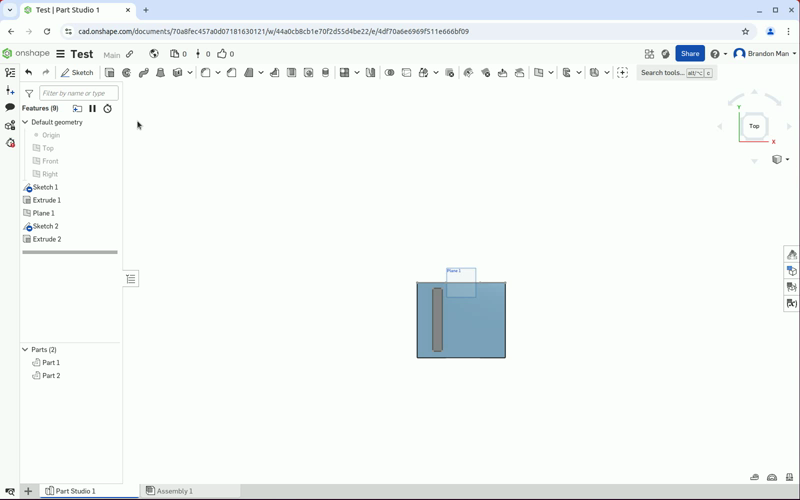
key(shift+7)
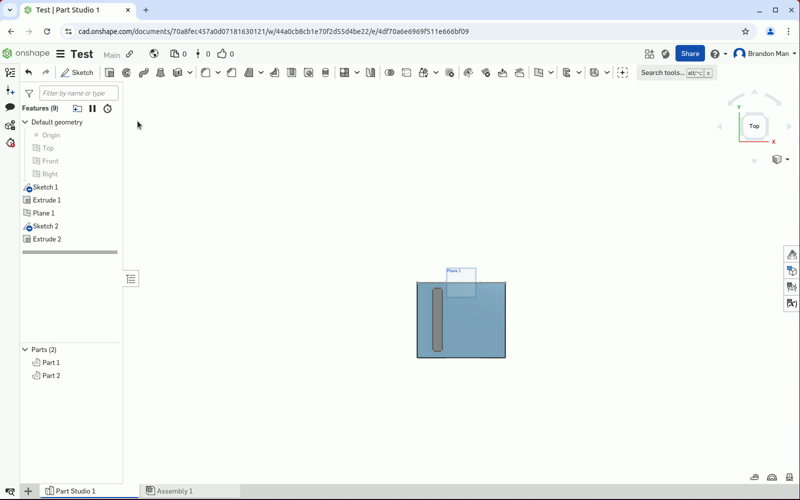
key(up, 3)
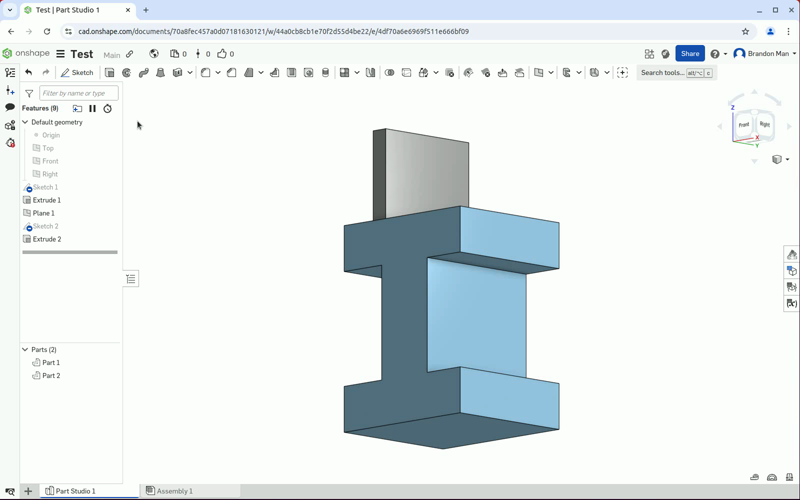
key(left, 3)
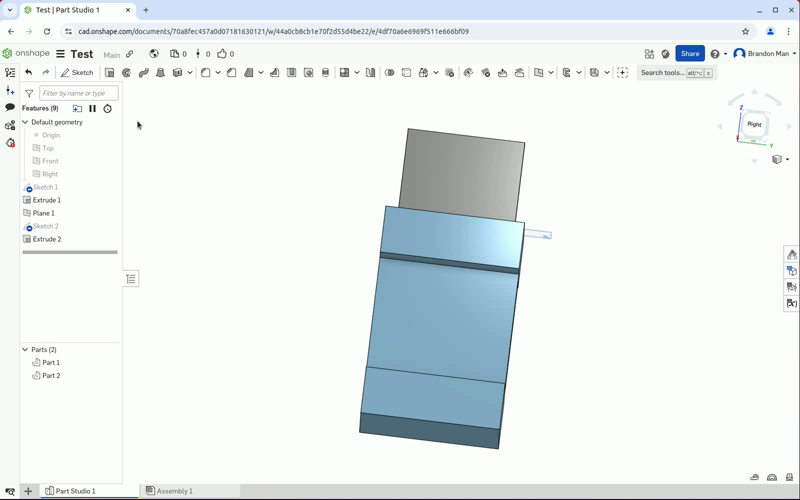
key(right, 3)
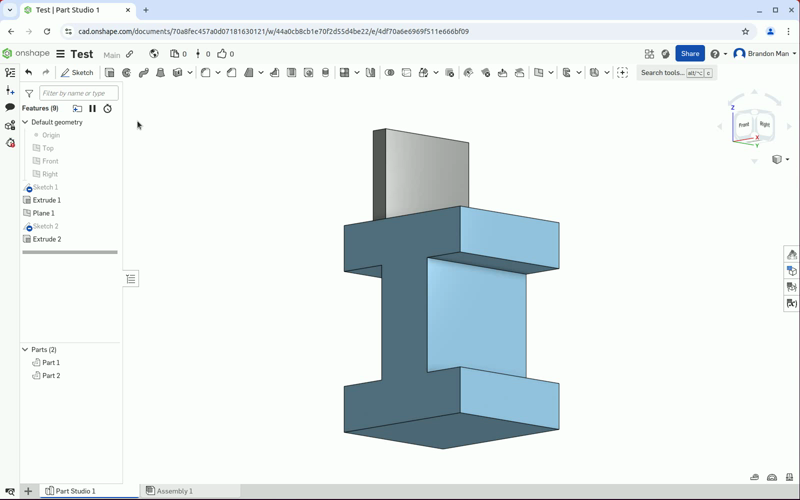
key(down, 3)
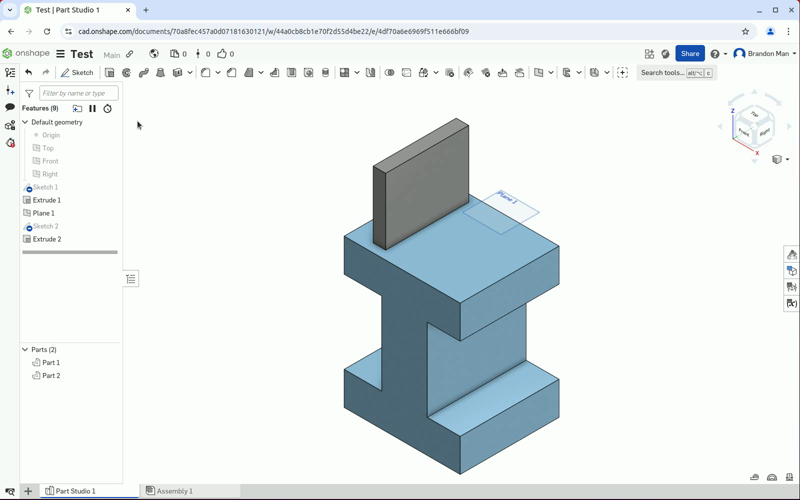
mouse_move(73, 189)
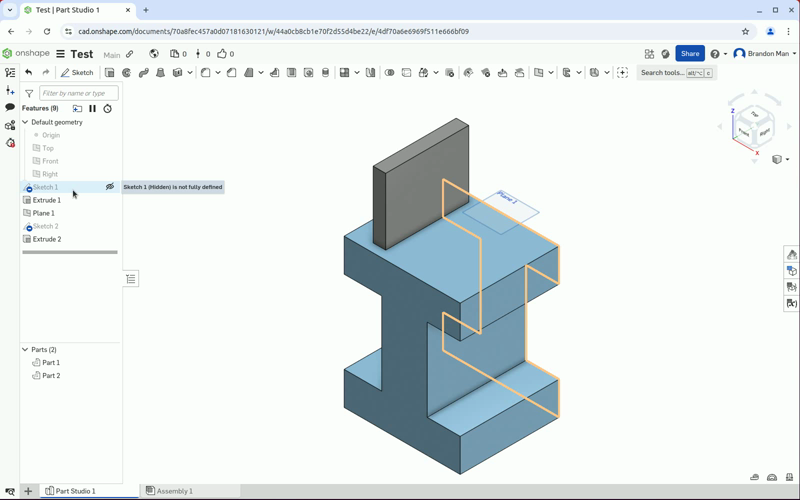
click(73, 189)